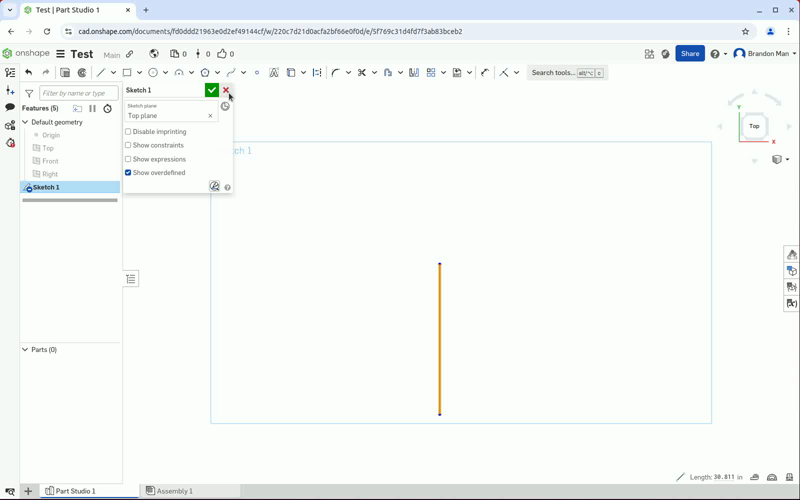
key(shift+h)
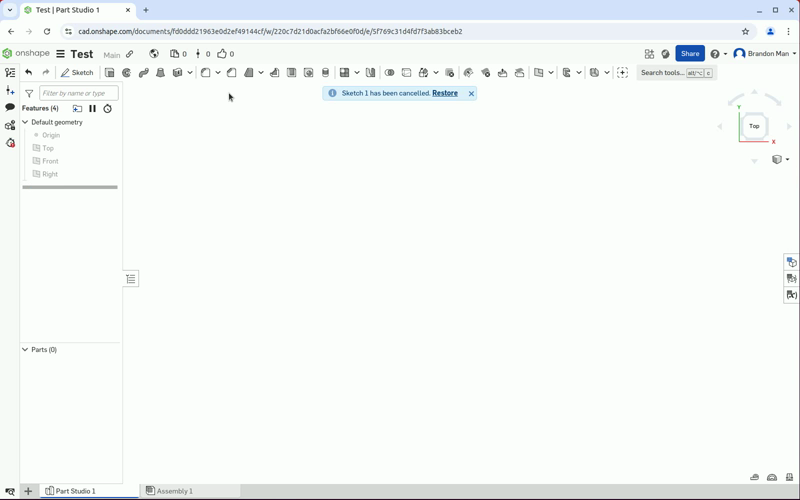
mouse_move(73, 352)
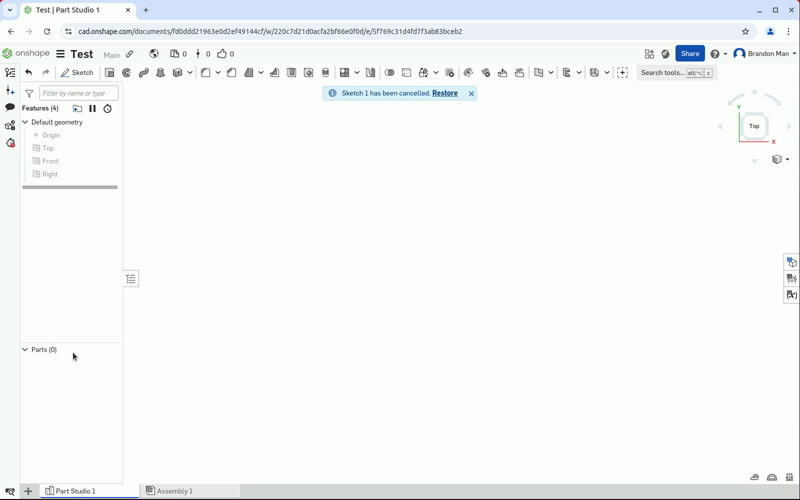
key(y)
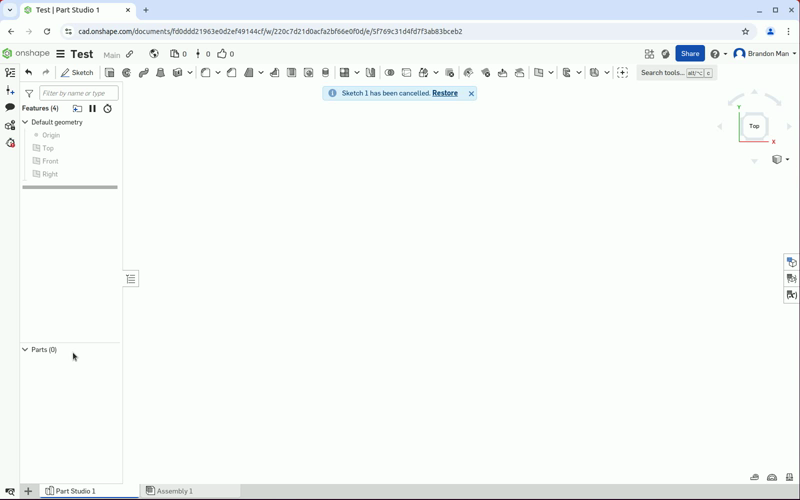
key(shift+p)
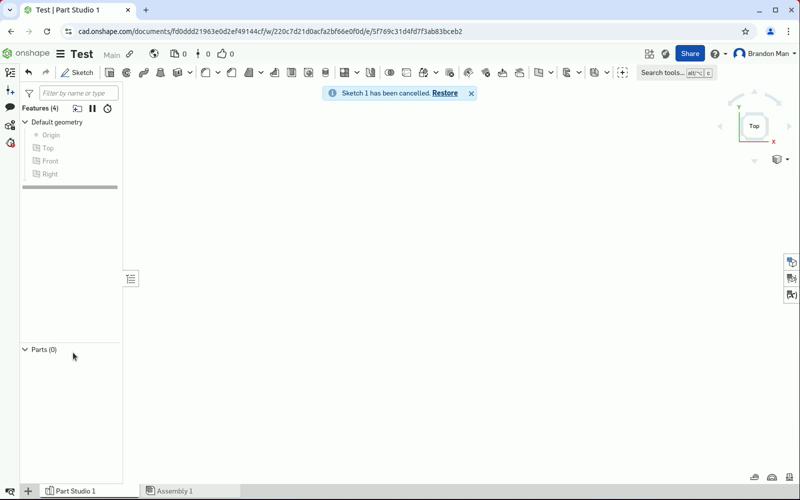
key(space)
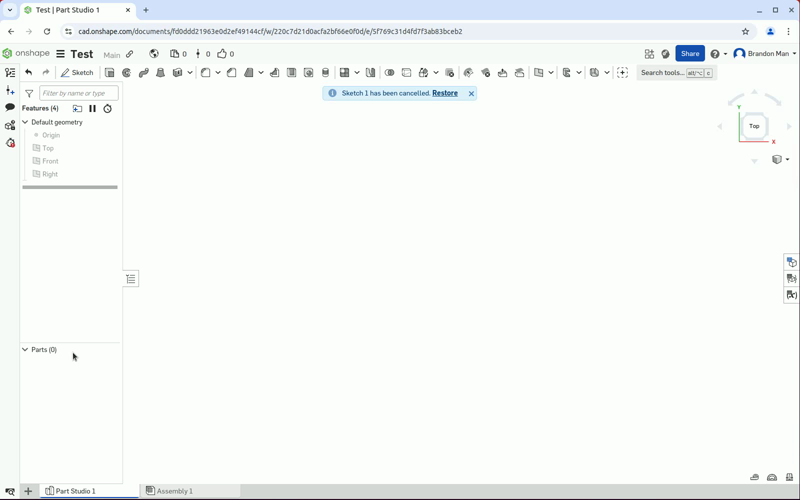
key_down(shift)
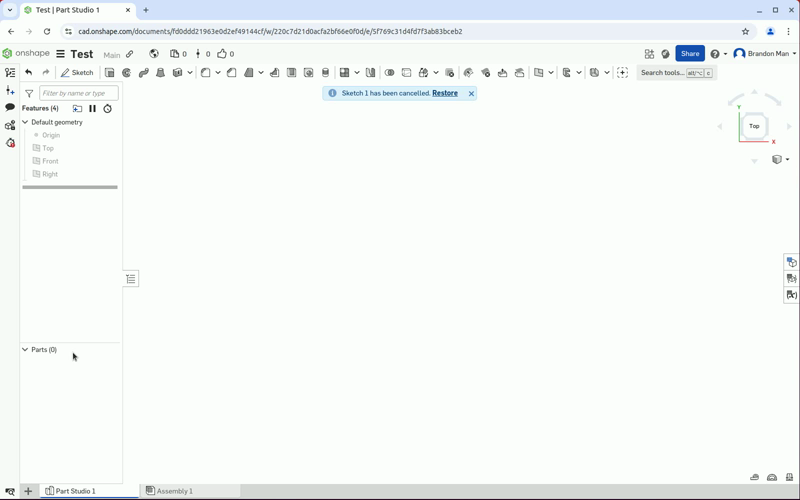
key(up)
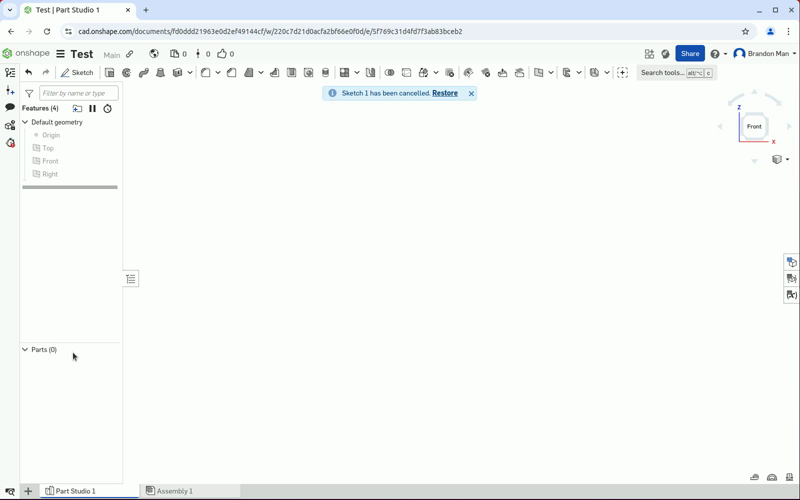
key_up(shift)
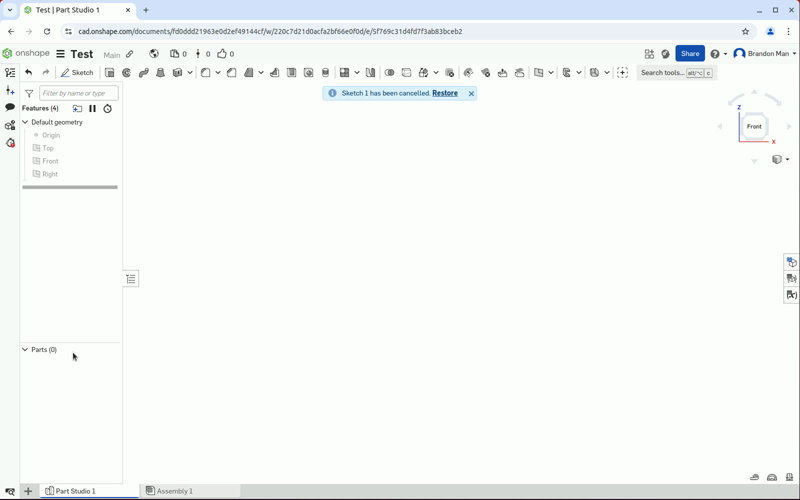
mouse_move(73, 352)
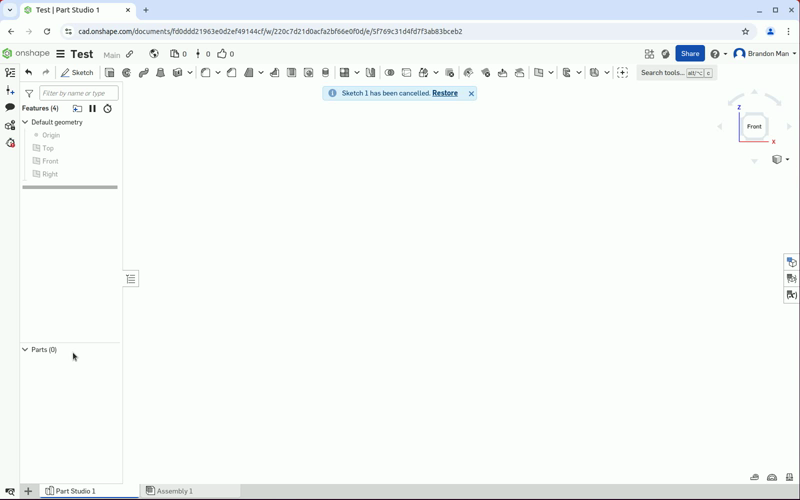
key(shift+y)
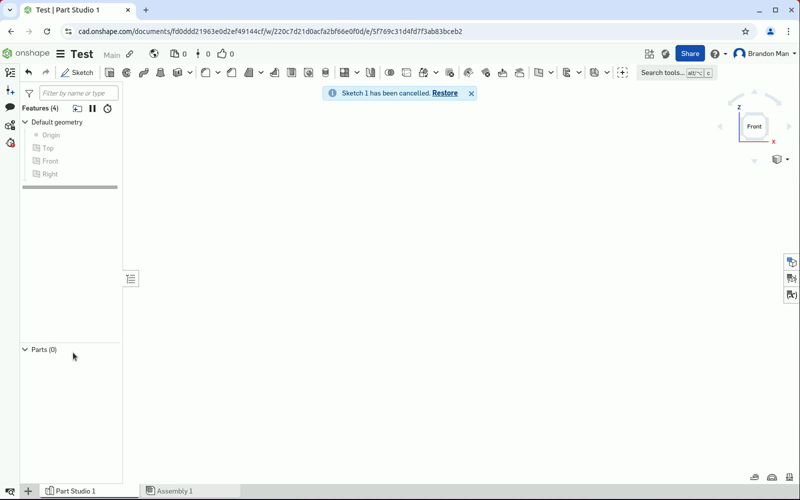
key(shift+s)
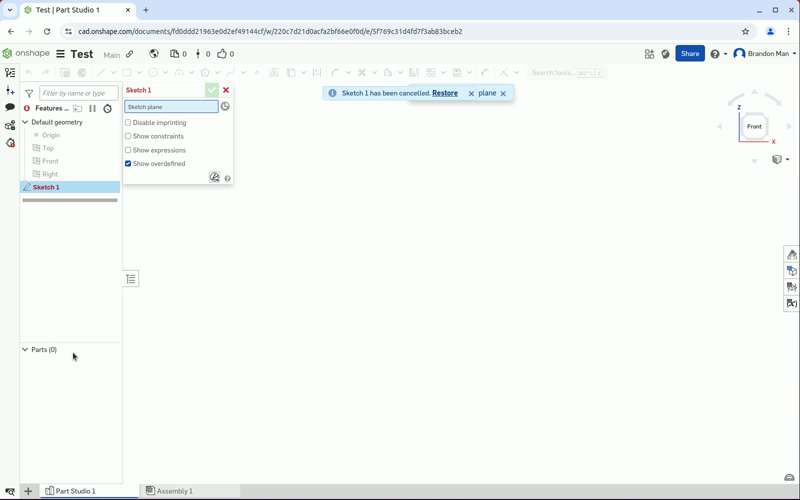
mouse_move(73, 163)
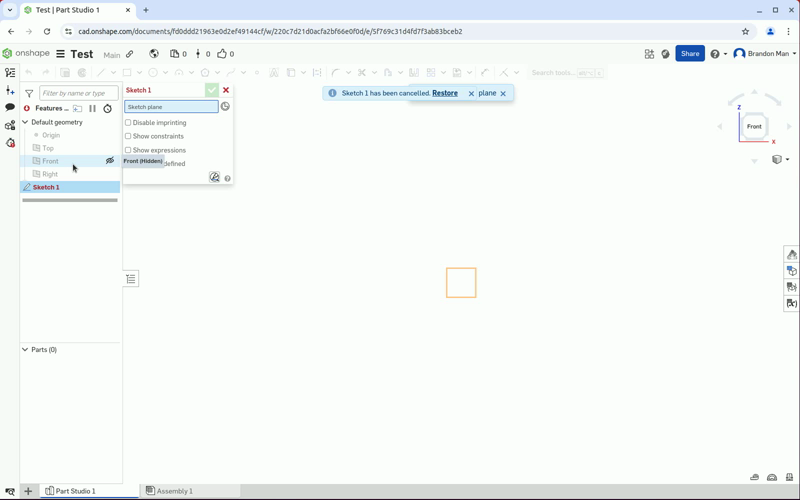
click(73, 163)
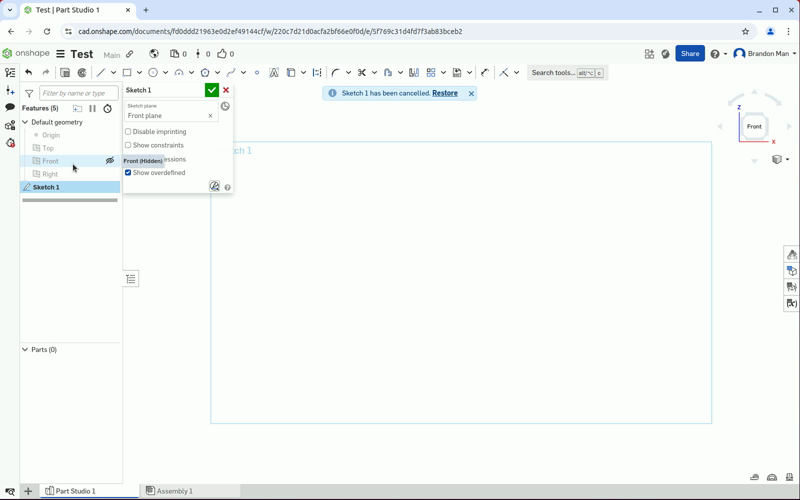
mouse_move(73, 352)
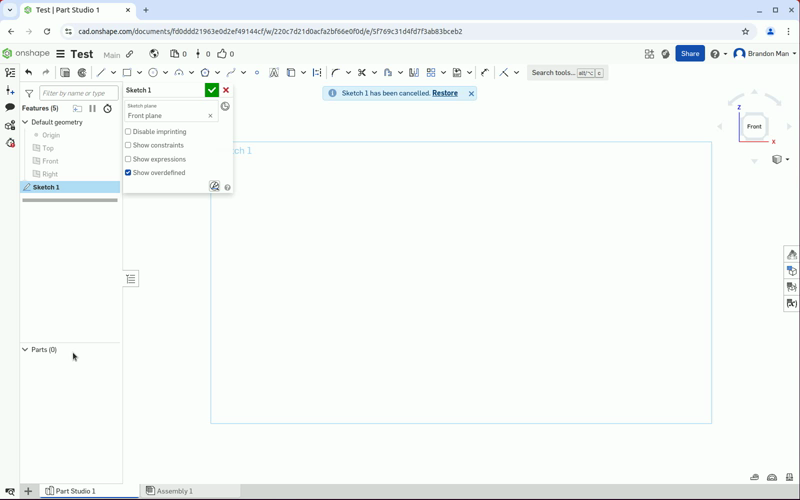
key(y)
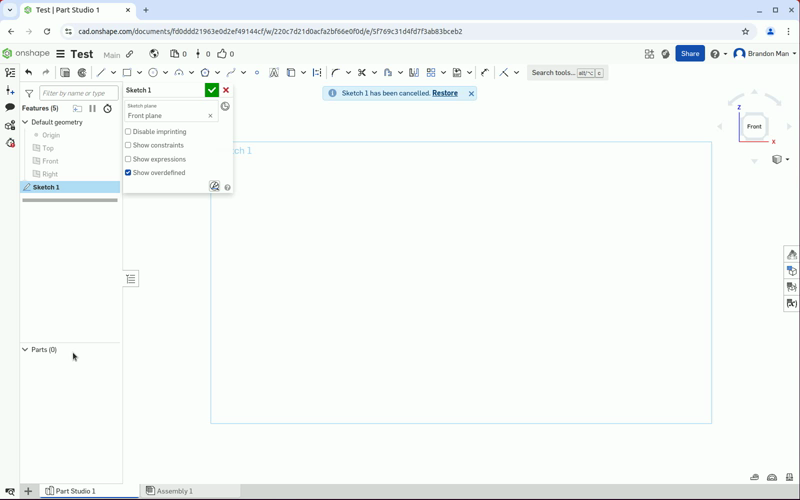
key(l)
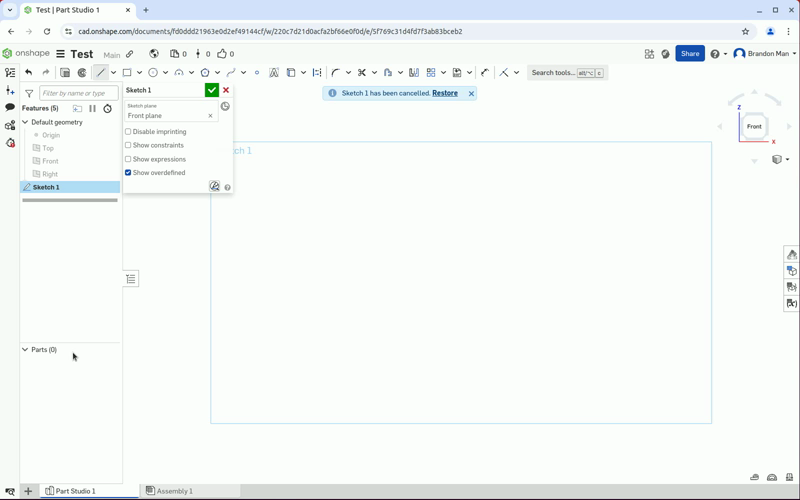
key_down(shift)
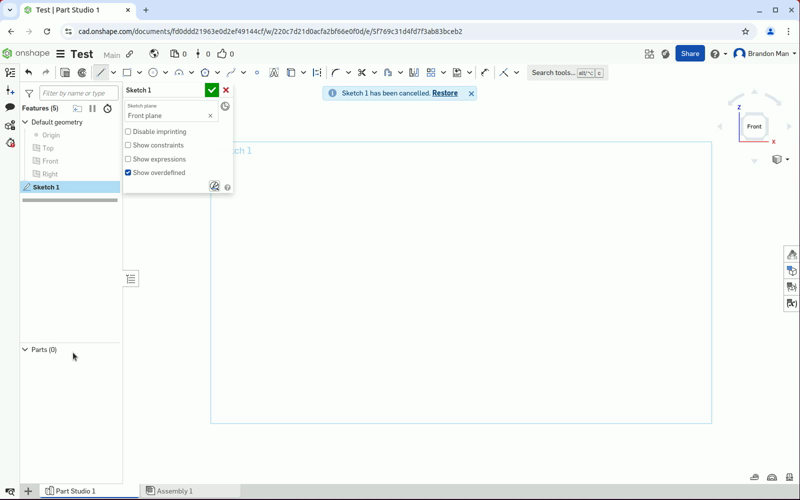
mouse_move(348, 282)
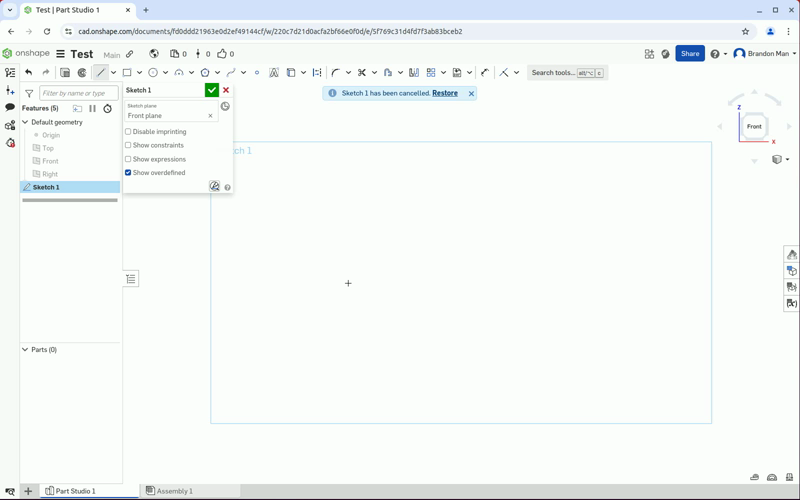
click(348, 282)
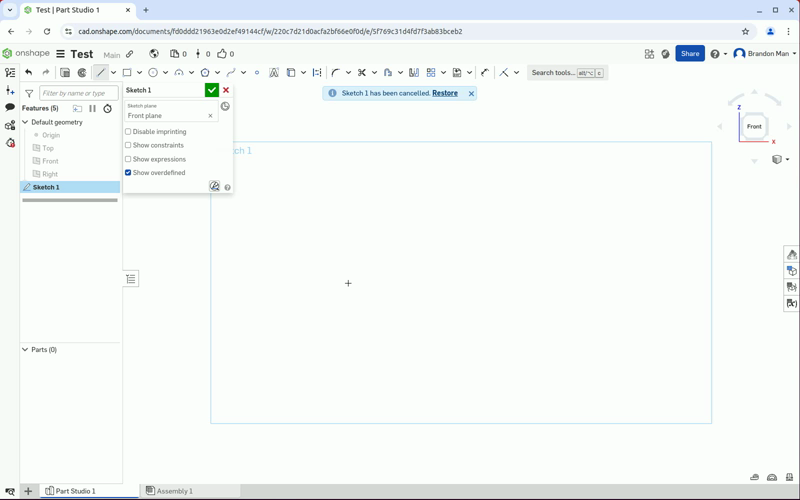
key_up(shift)
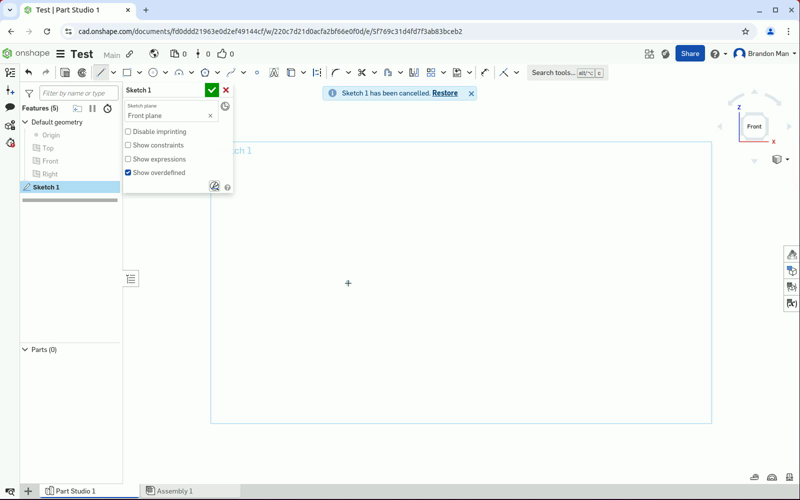
key_down(shift)
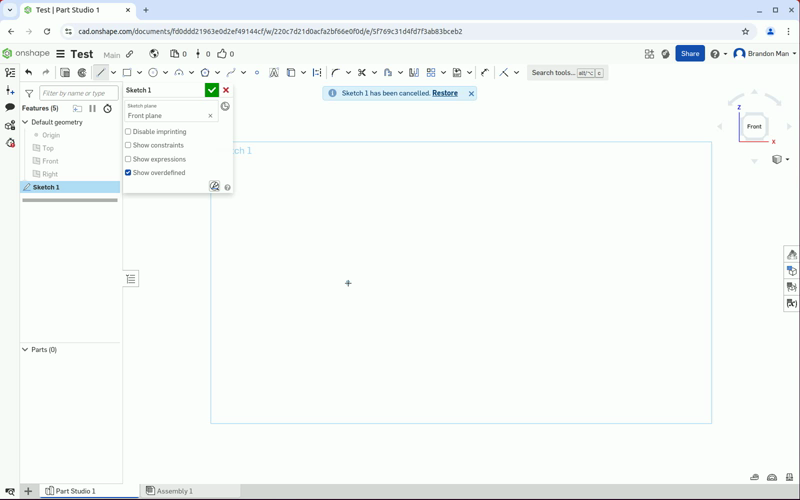
mouse_move(460, 282)
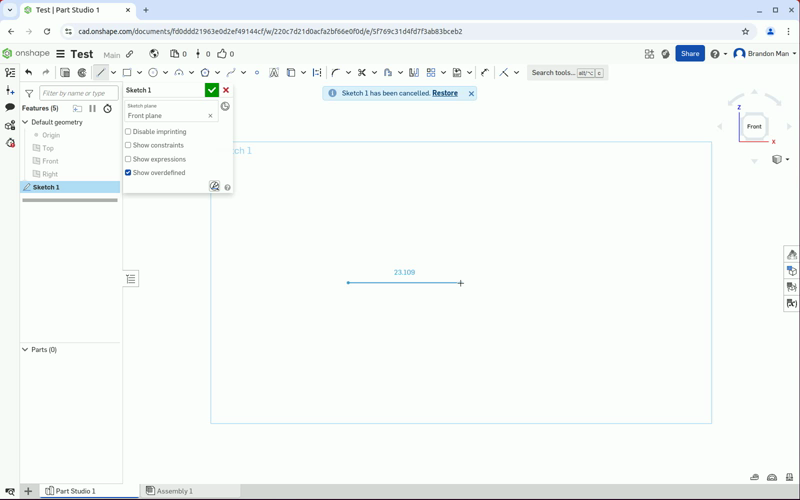
click(460, 282)
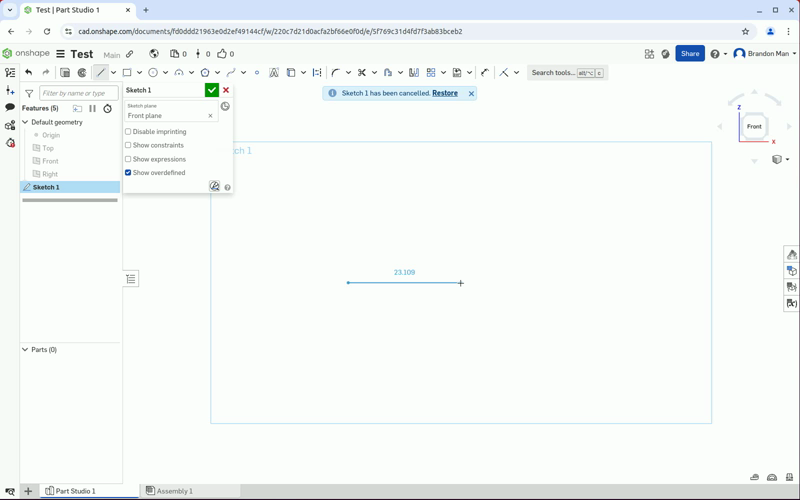
key_up(shift)
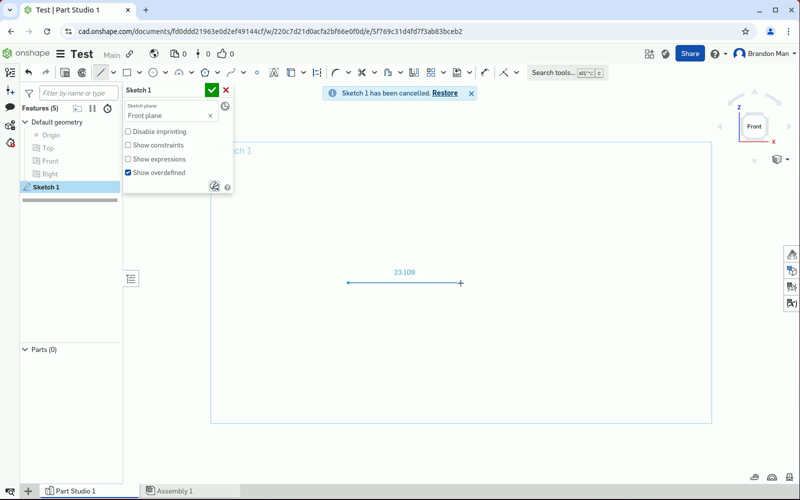
key_down(shift)
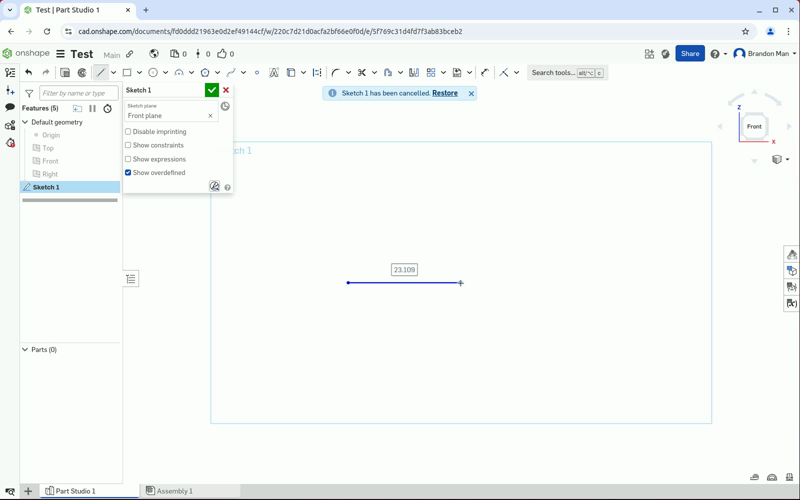
mouse_move(460, 198)
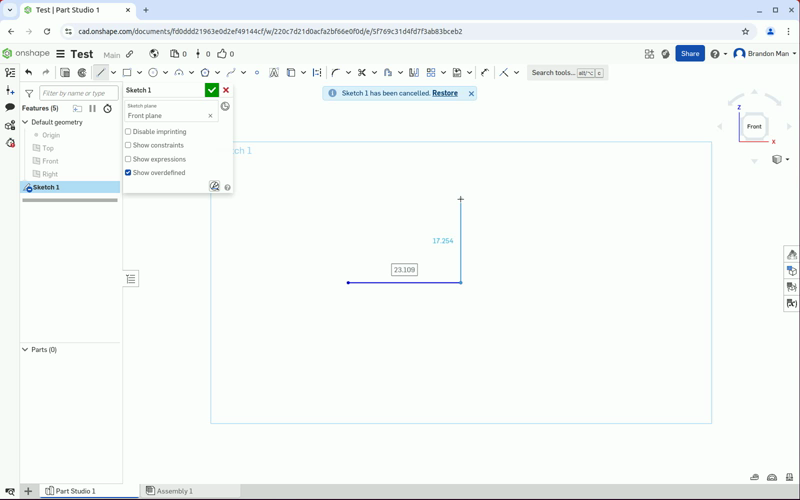
click(460, 198)
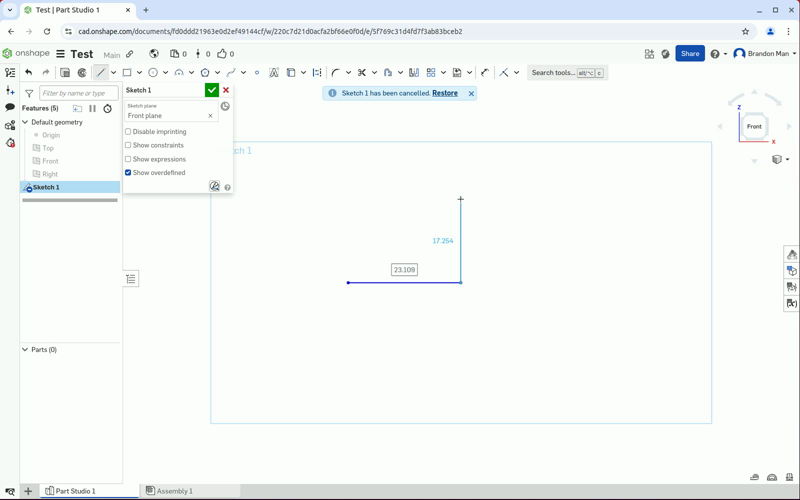
key_up(shift)
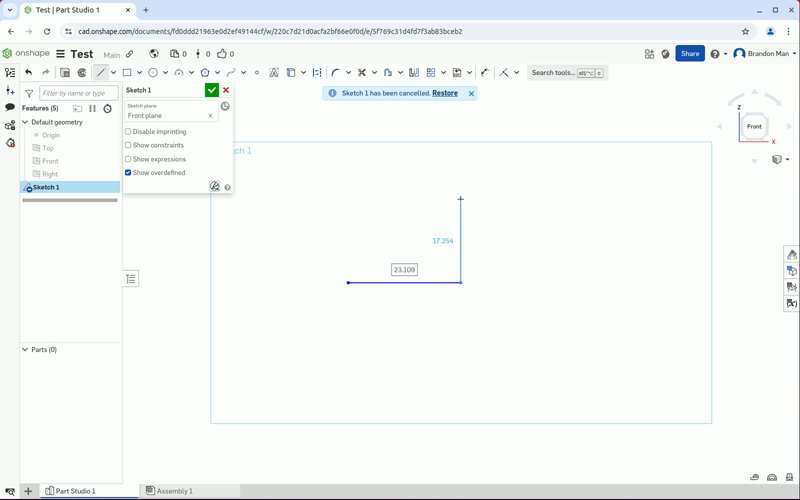
key_down(shift)
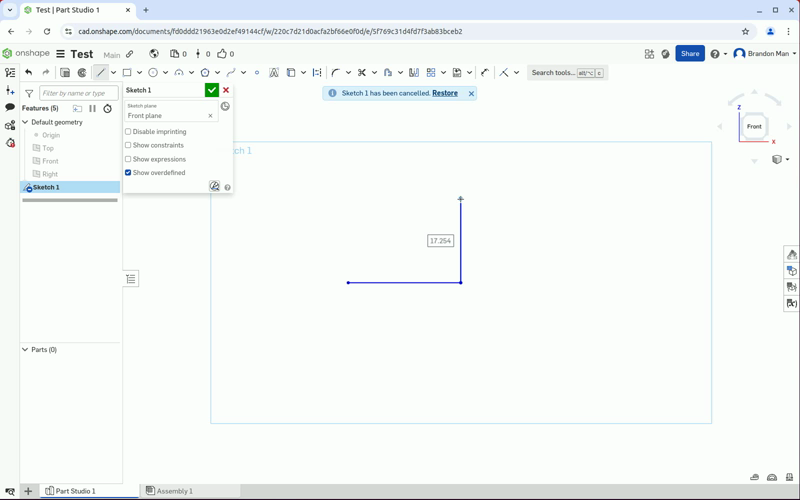
mouse_move(348, 198)
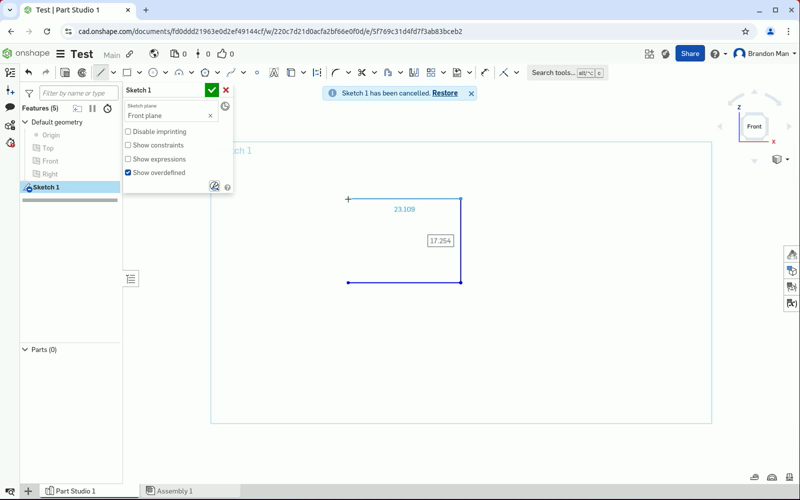
click(348, 198)
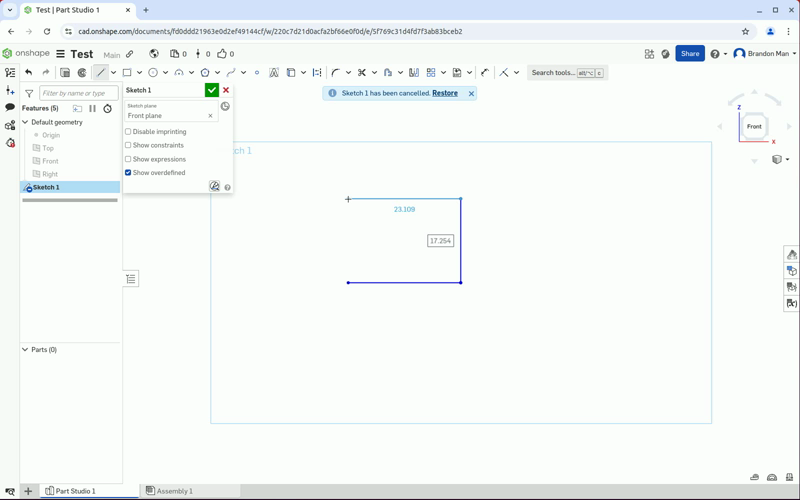
key_up(shift)
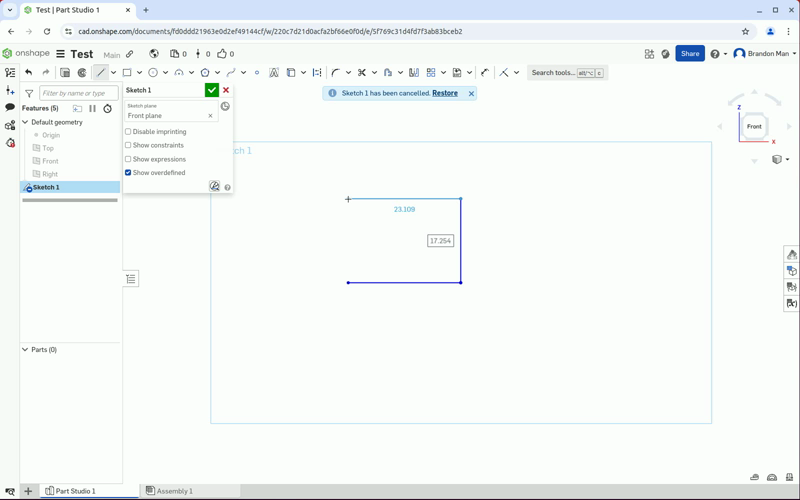
key_down(shift)
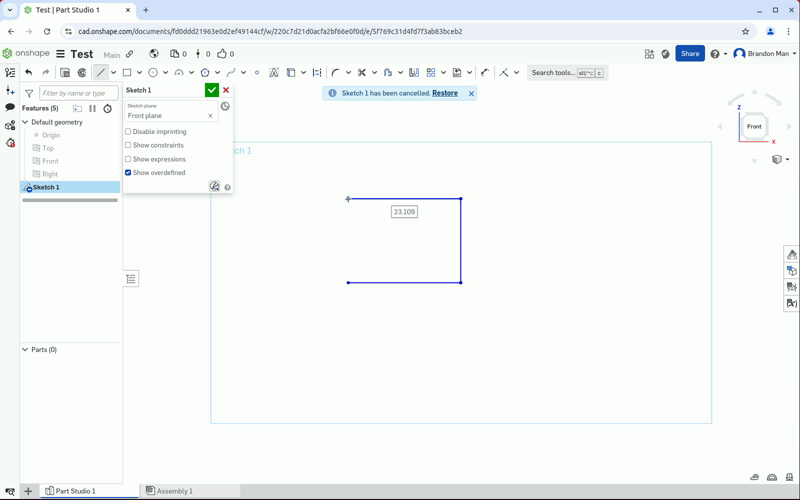
mouse_move(348, 282)
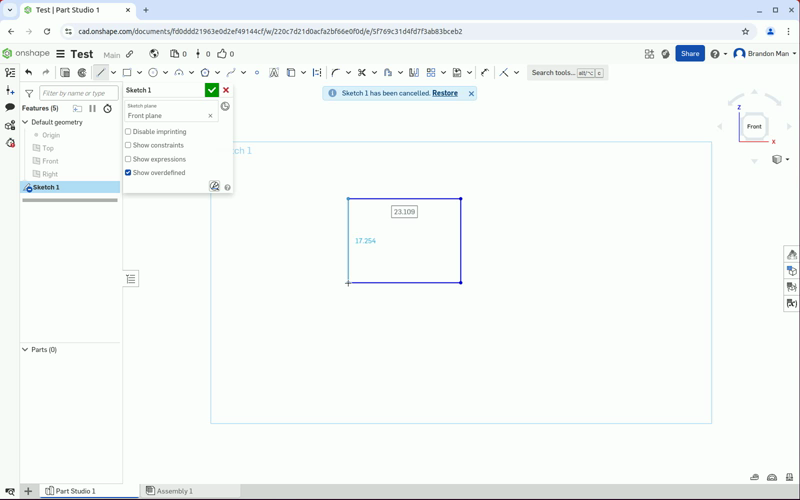
key_up(shift)
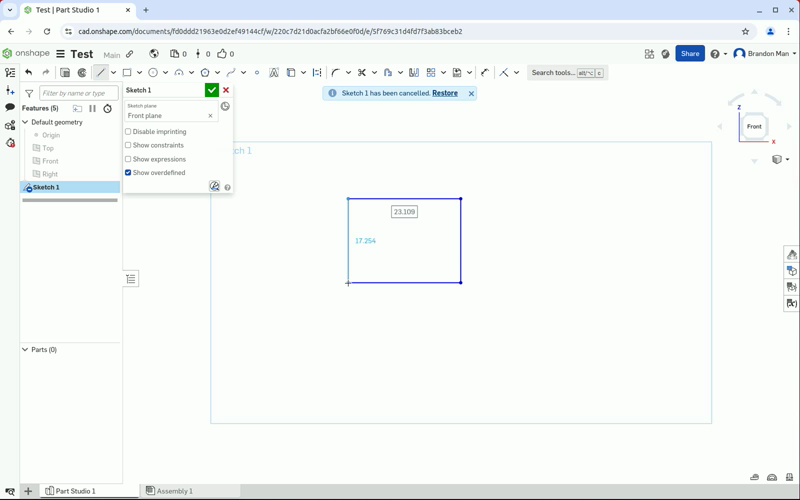
click(348, 282)
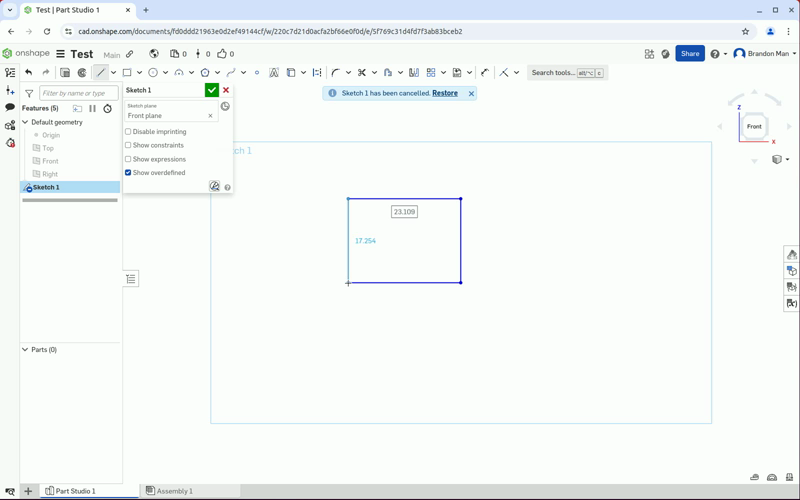
key(esc)
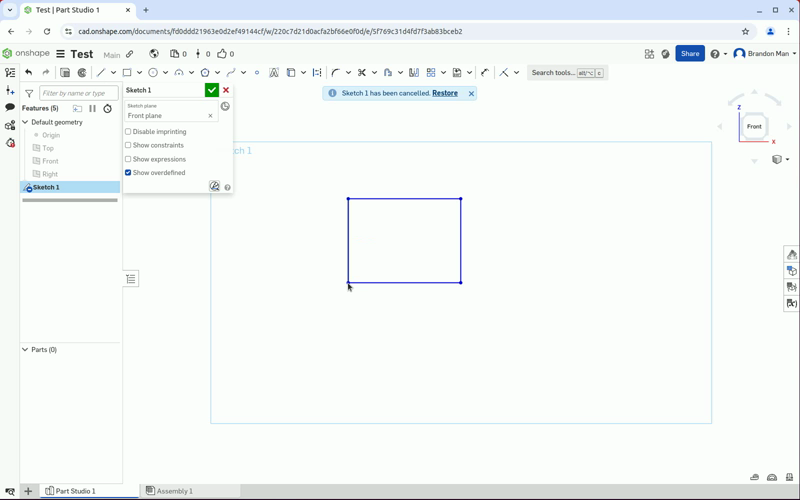
mouse_move(399, 233)
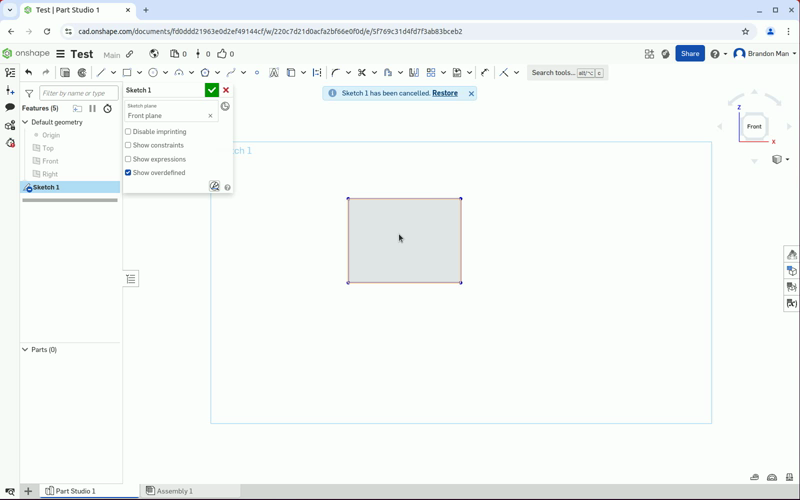
click(399, 233)
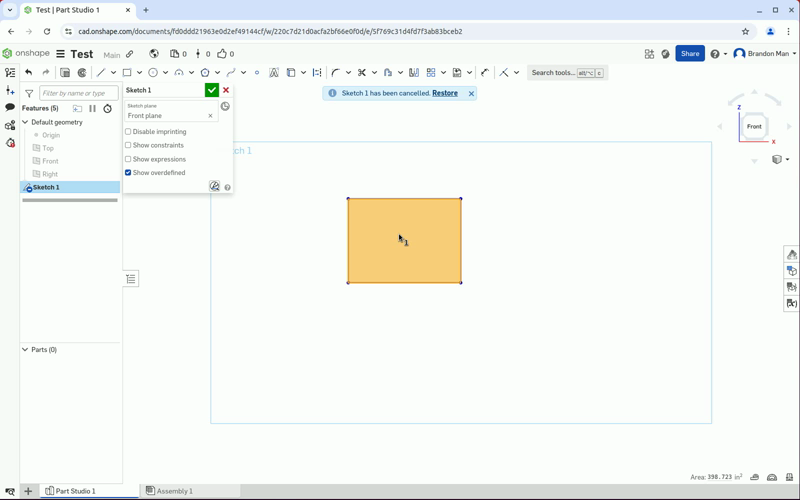
mouse_move(73, 352)
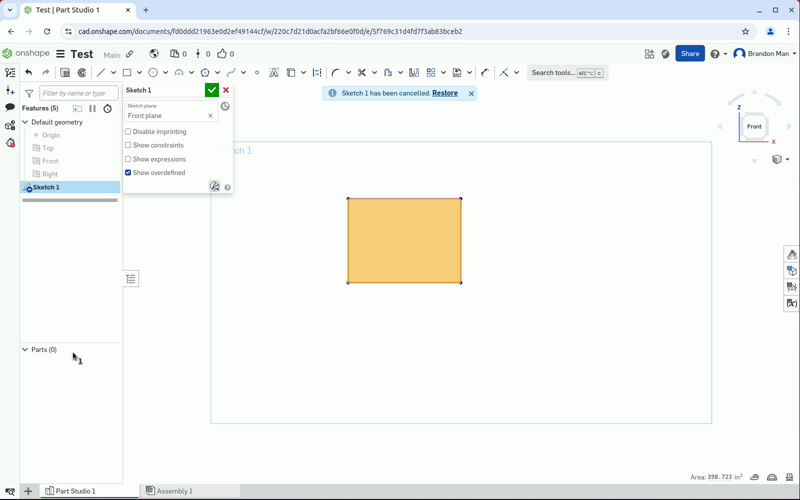
key(shift+y)
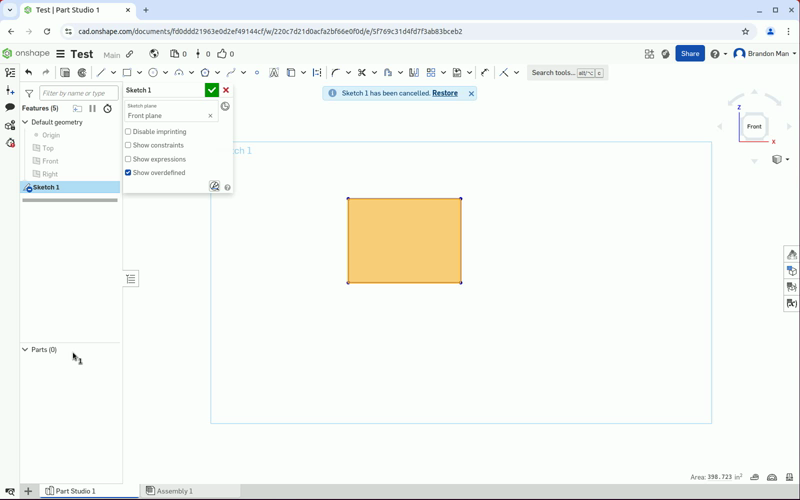
key(shift+e)
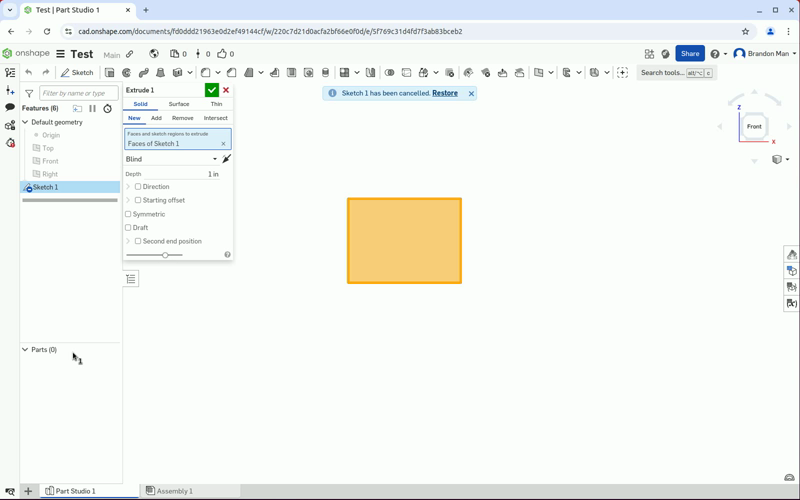
mouse_move(143, 106)
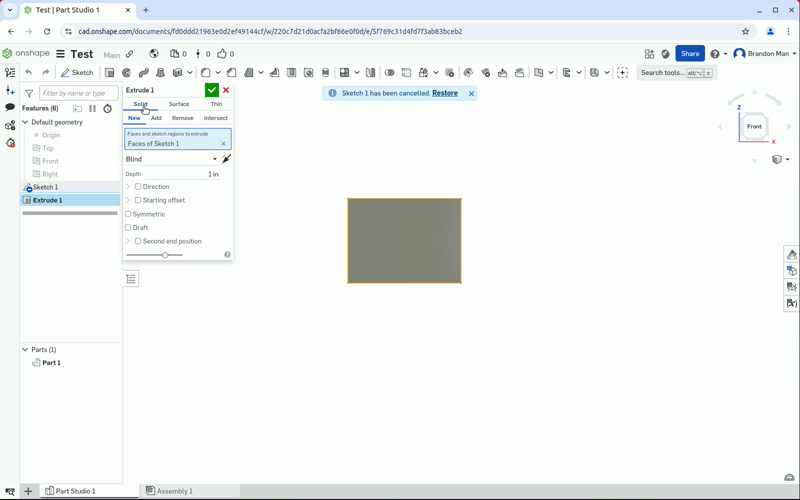
click(143, 106)
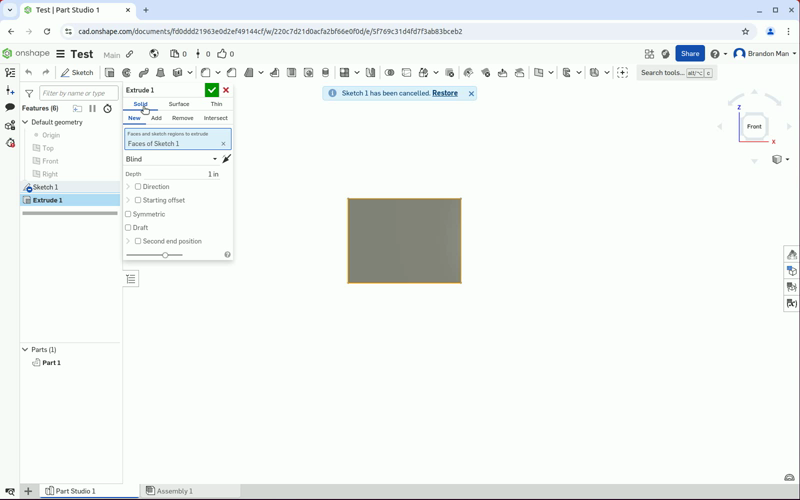
mouse_move(137, 120)
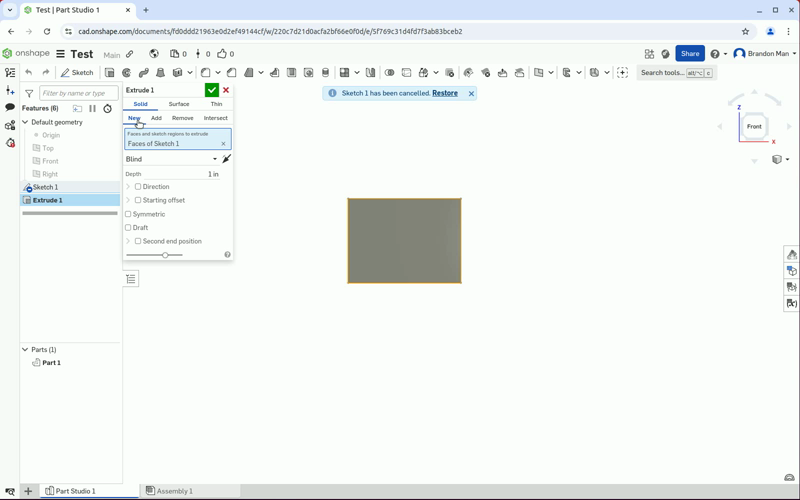
click(137, 120)
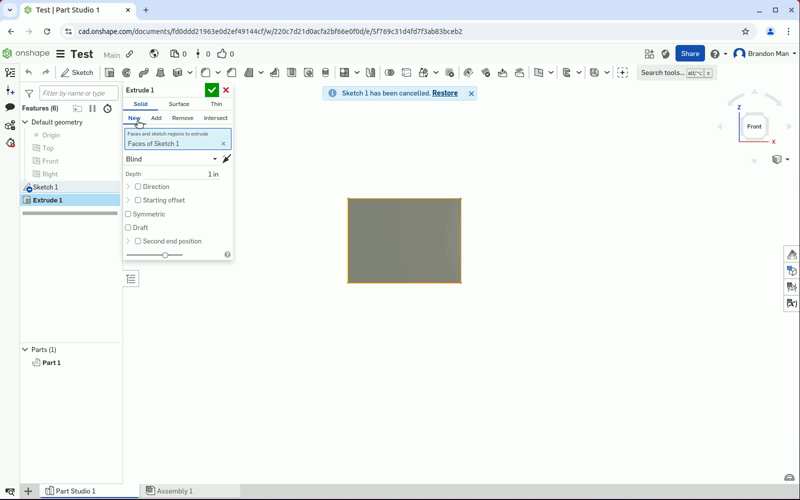
key(tab, 4)
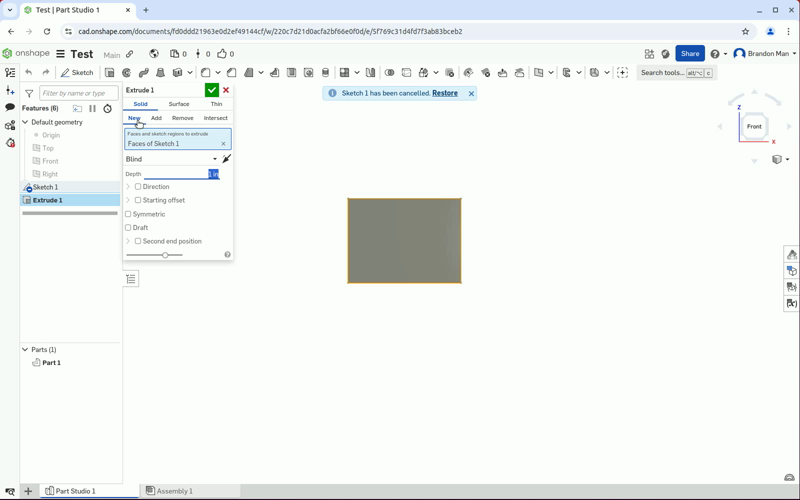
text(11.554)
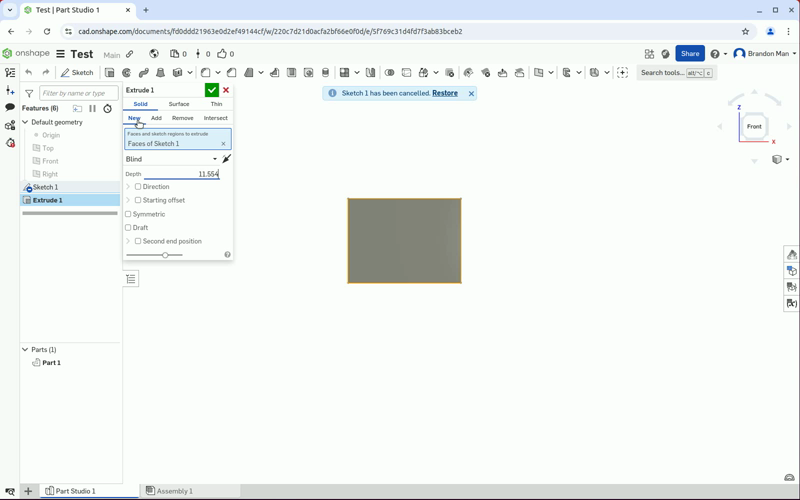
key(tab, 3)
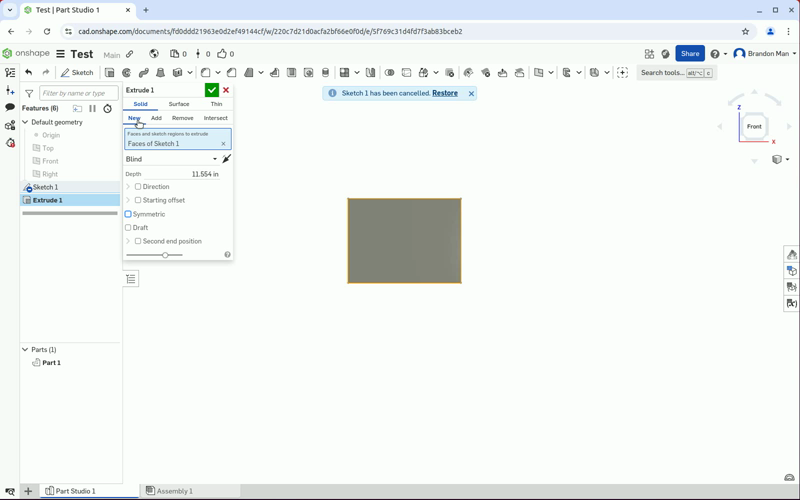
key(space)
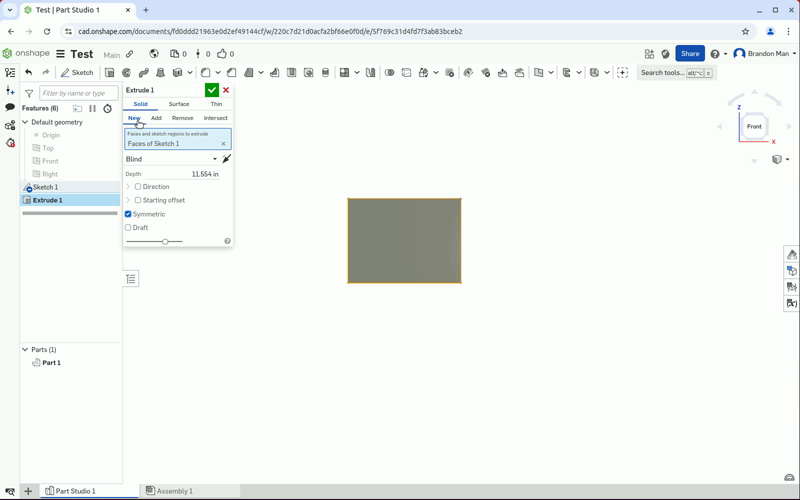
key(enter)
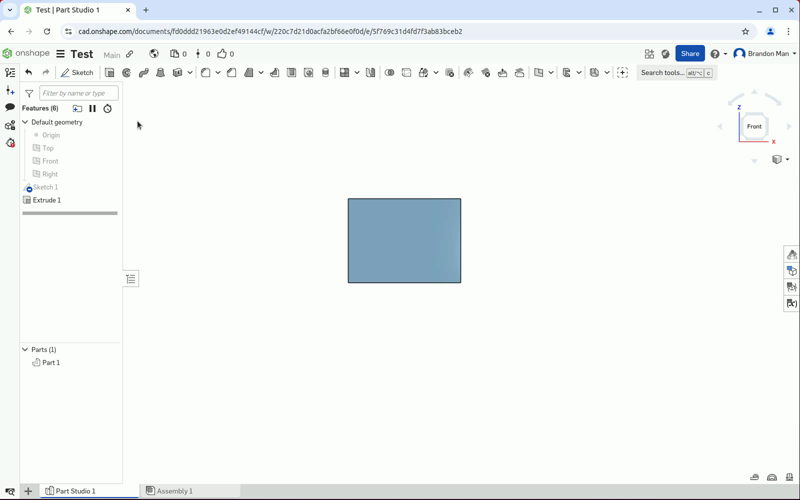
key(shift+h)
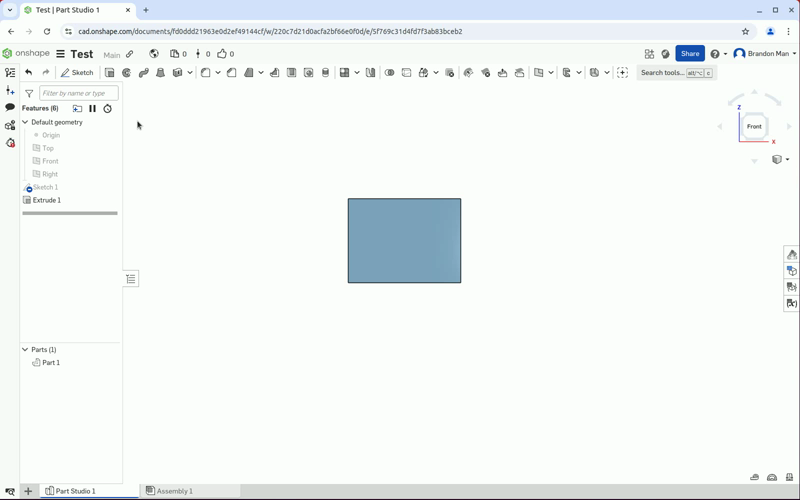
key(shift+h)
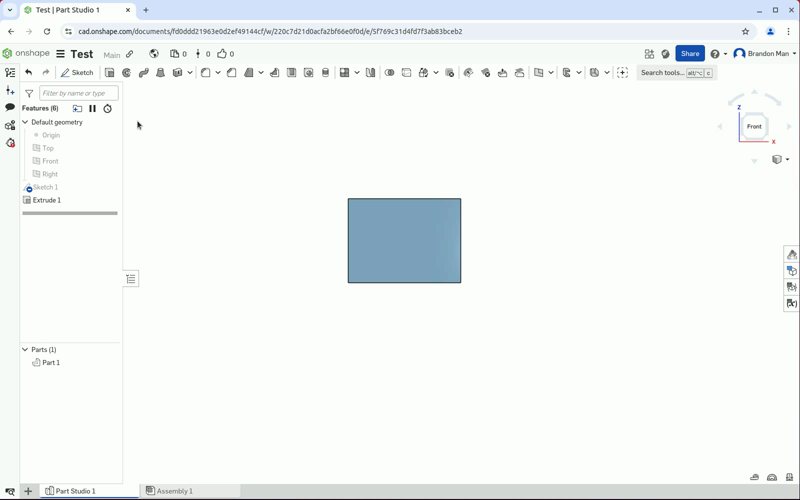
mouse_move(73, 189)
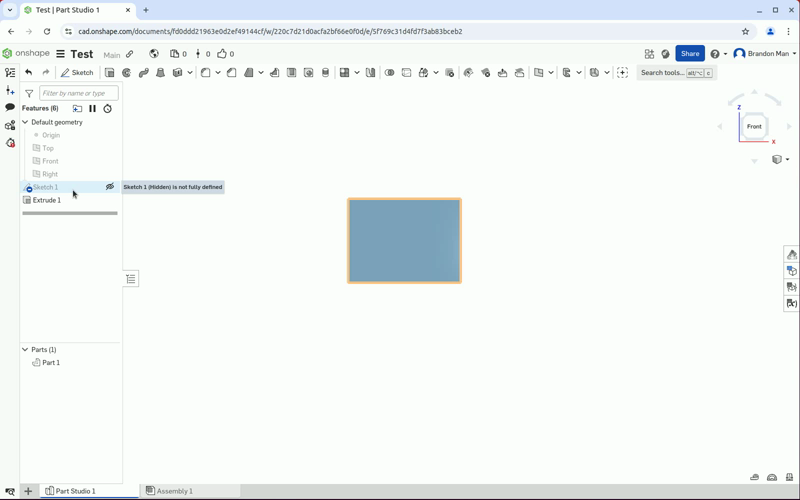
click(73, 189)
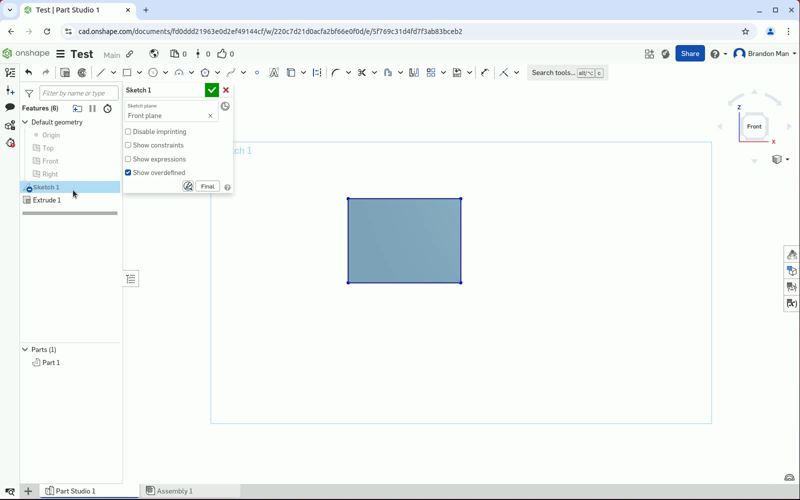
mouse_move(229, 92)
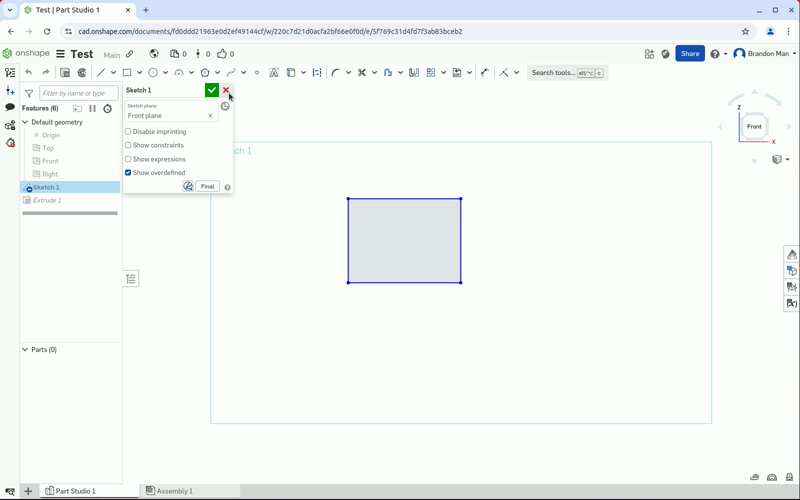
click(229, 92)
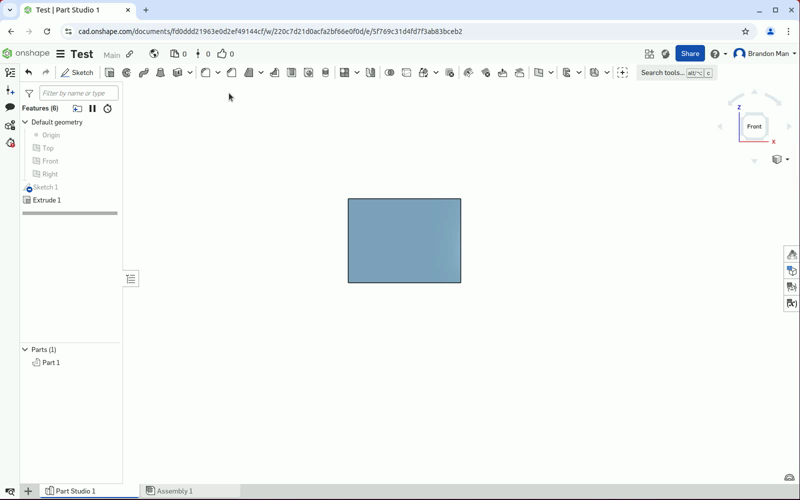
mouse_move(73, 352)
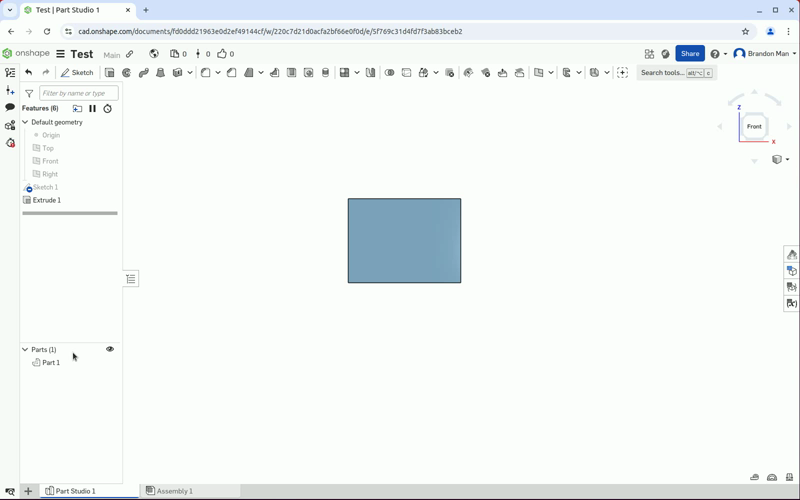
key(y)
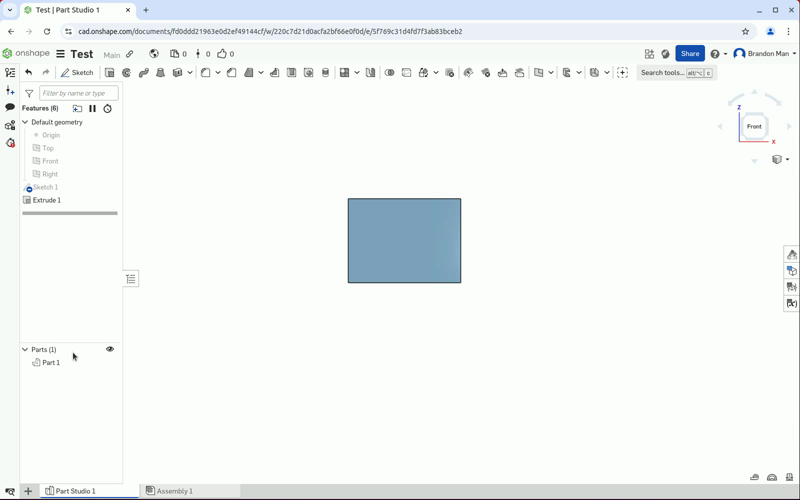
key(shift+p)
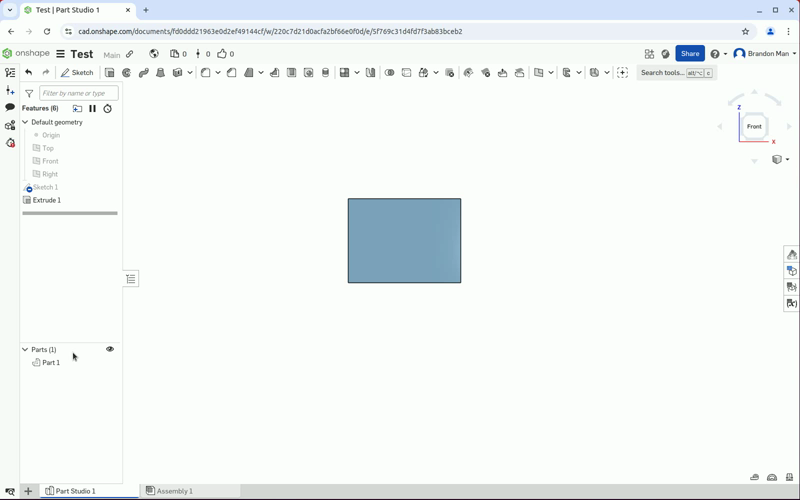
key(space)
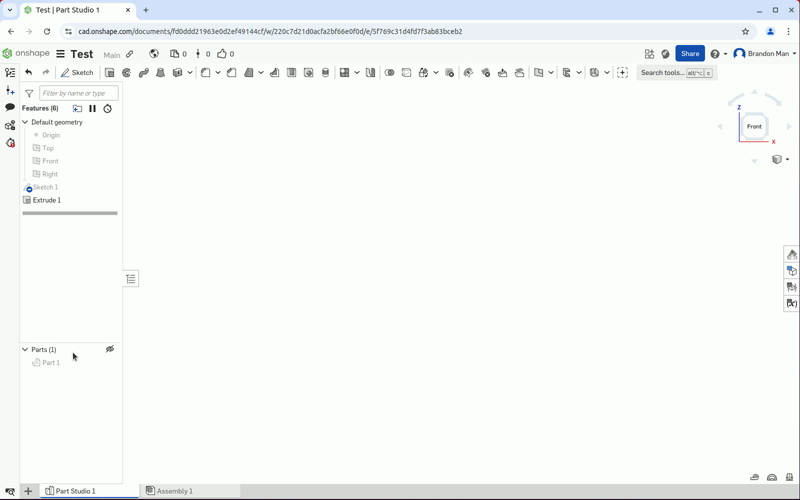
key_down(shift)
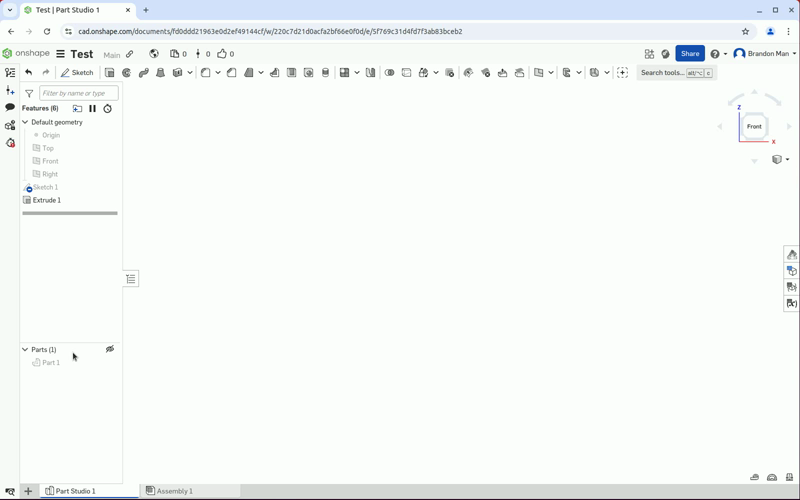
key(down)
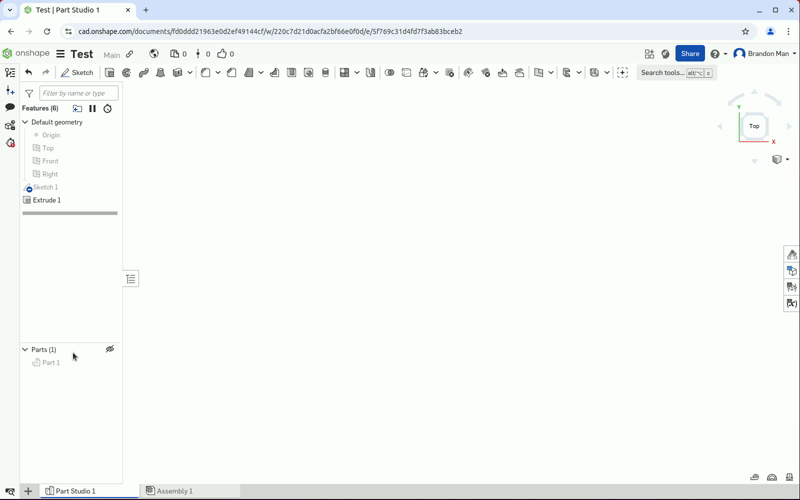
key_up(shift)
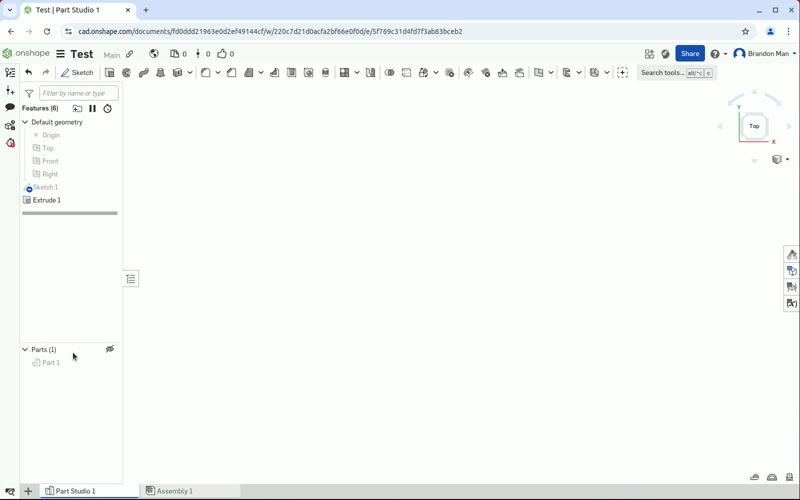
mouse_move(73, 352)
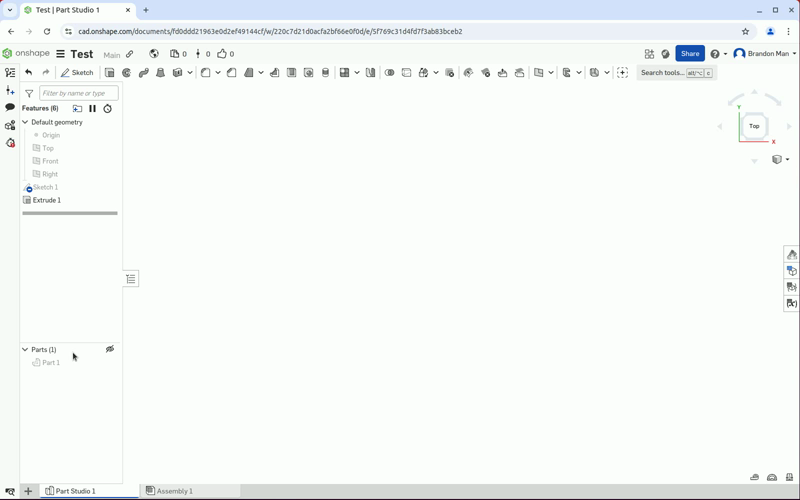
key(shift+y)
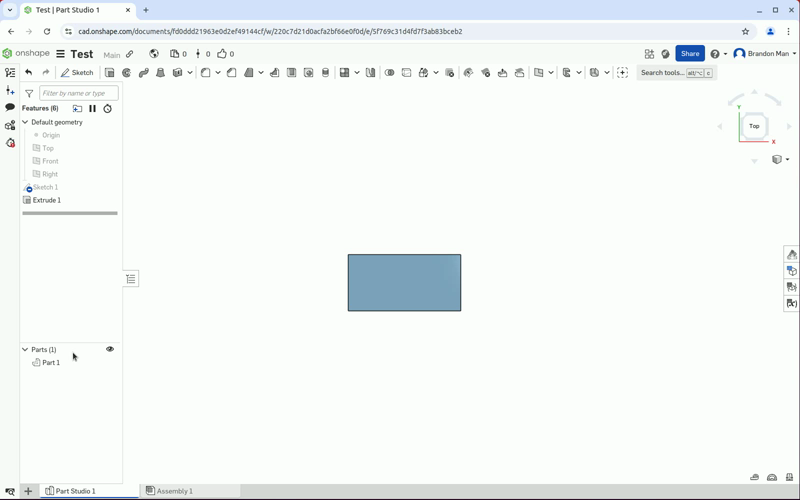
mouse_move(541, 75)
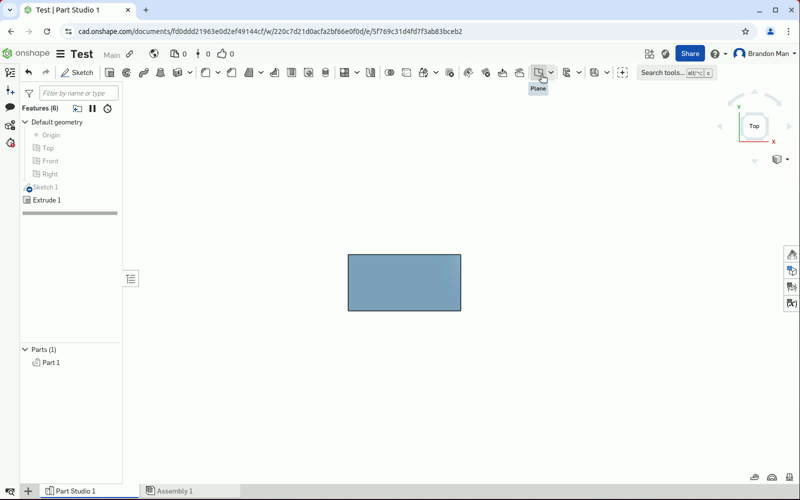
click(541, 75)
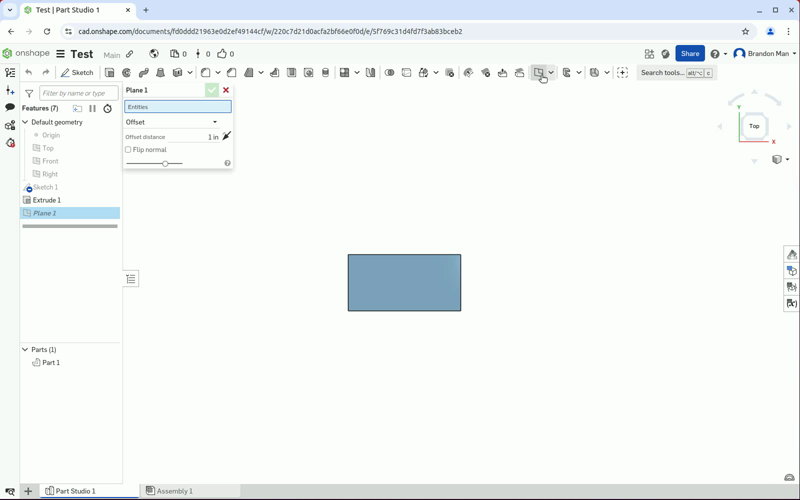
mouse_move(73, 150)
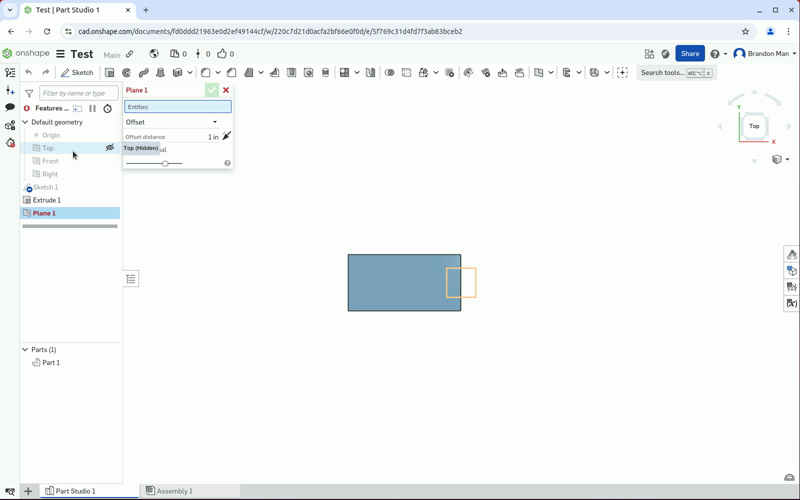
click(73, 150)
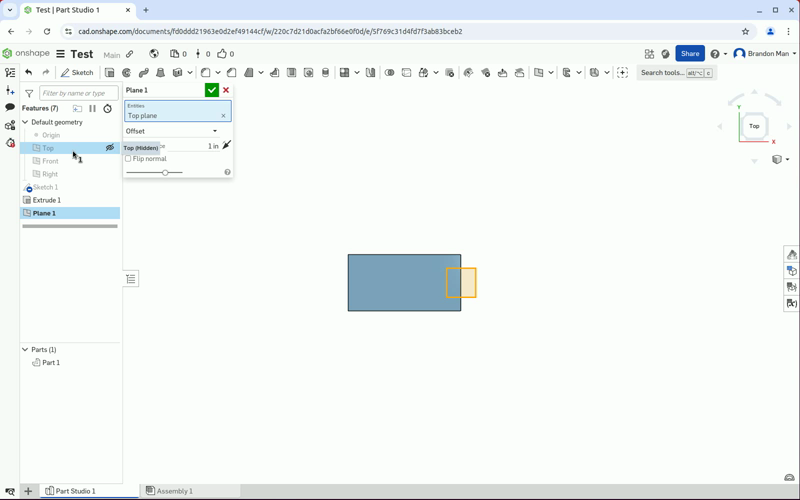
key(tab, 2)
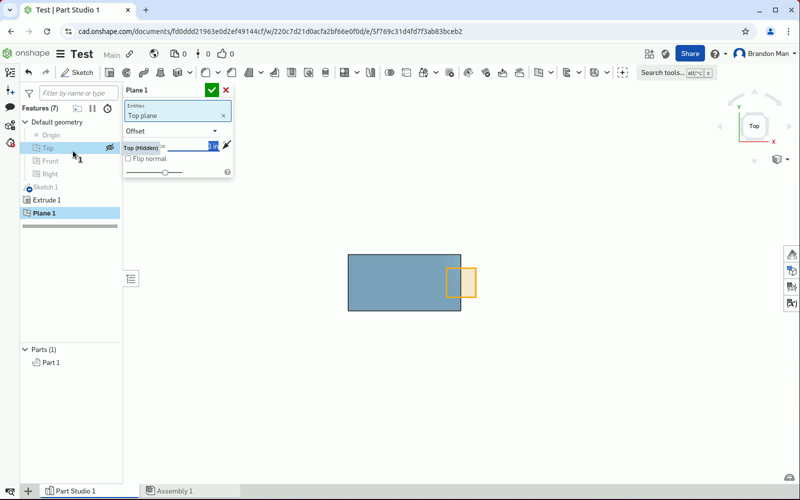
text(17.316)
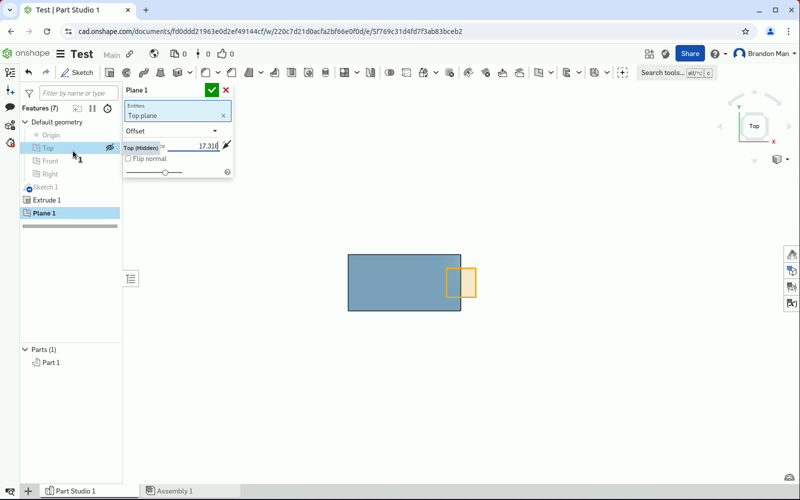
key(enter, 2)
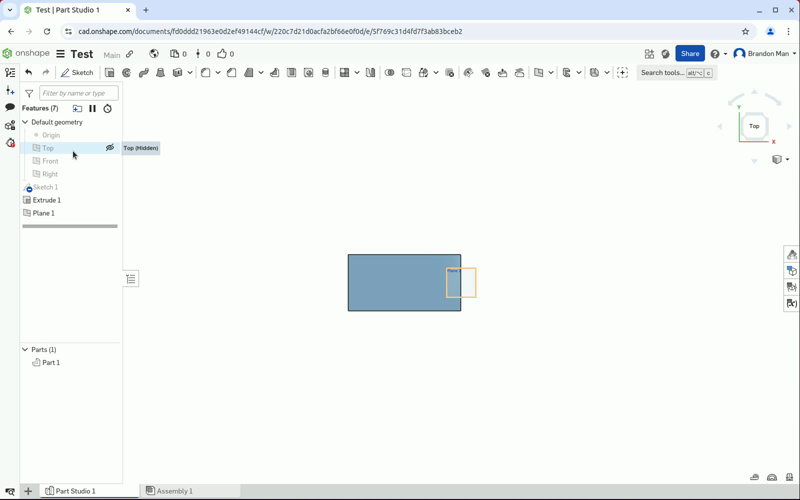
key(shift+s)
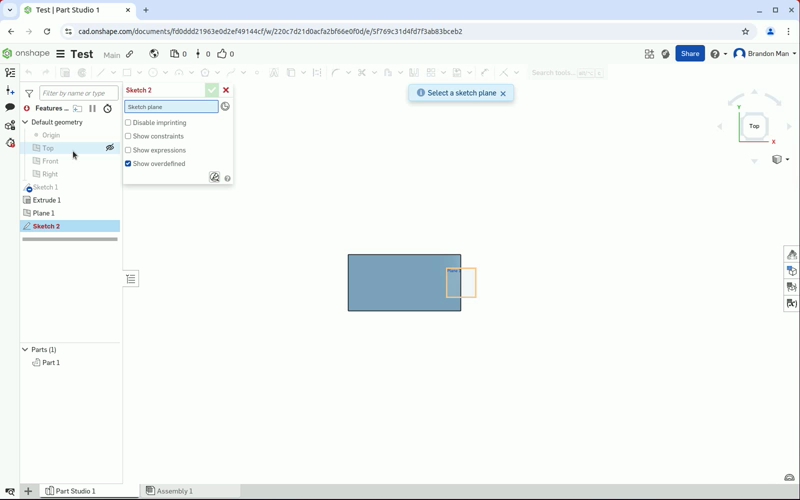
mouse_move(73, 215)
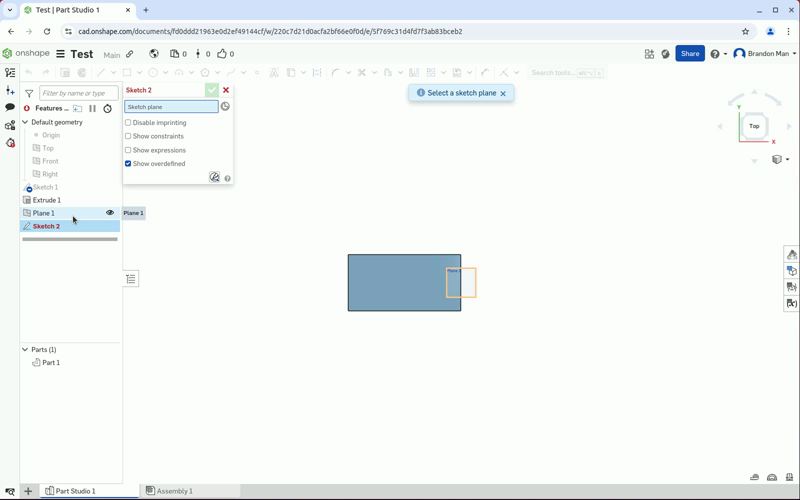
click(73, 215)
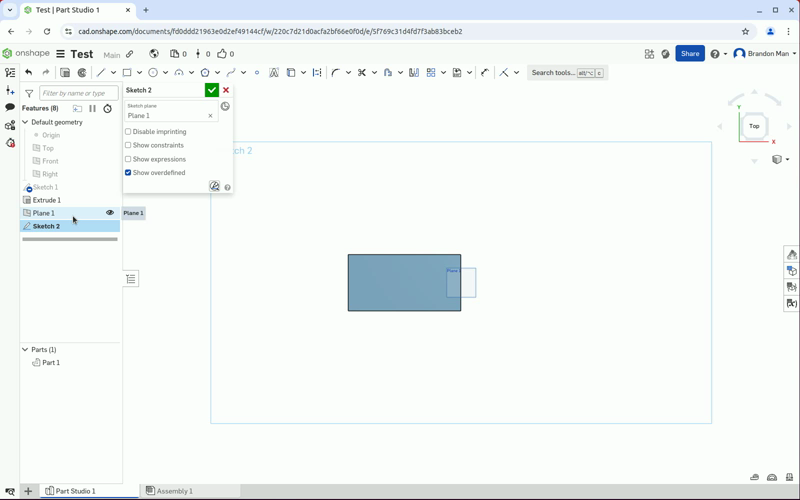
mouse_move(73, 352)
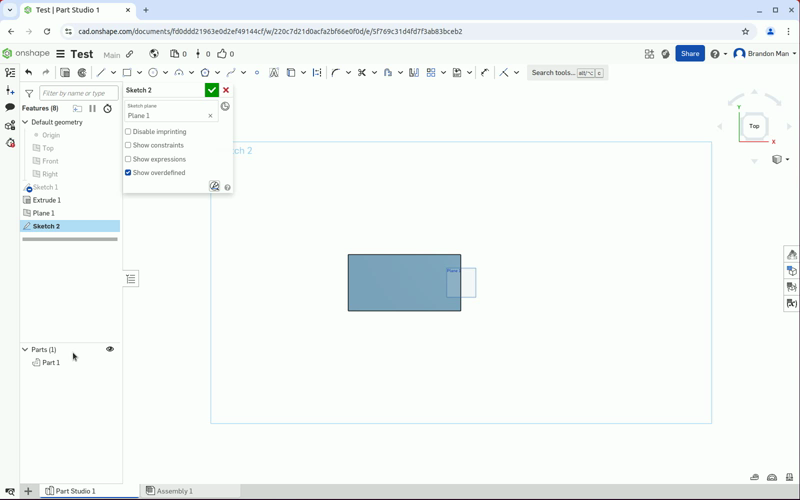
key(y)
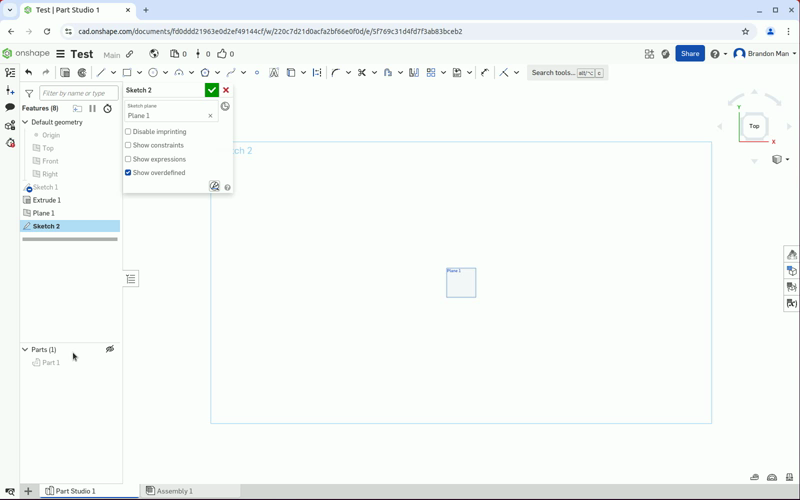
key(c)
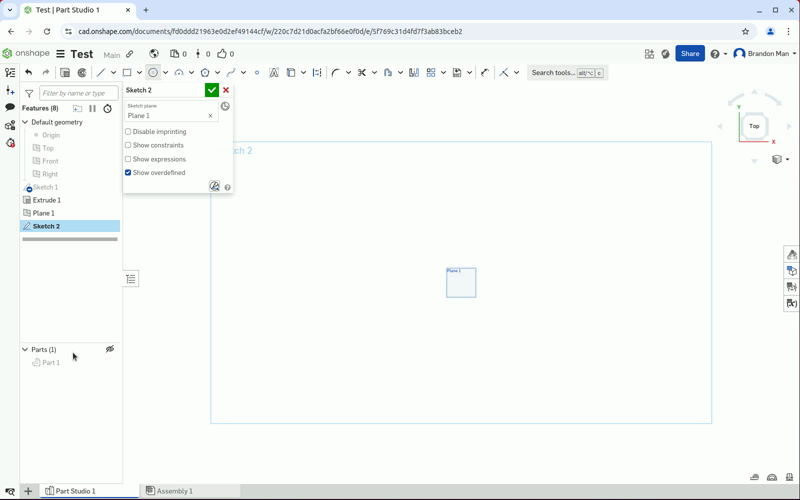
key_down(shift)
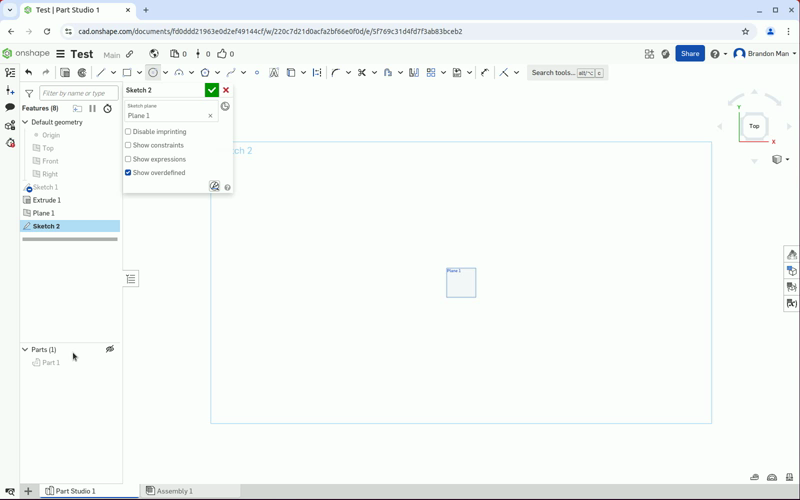
mouse_move(404, 282)
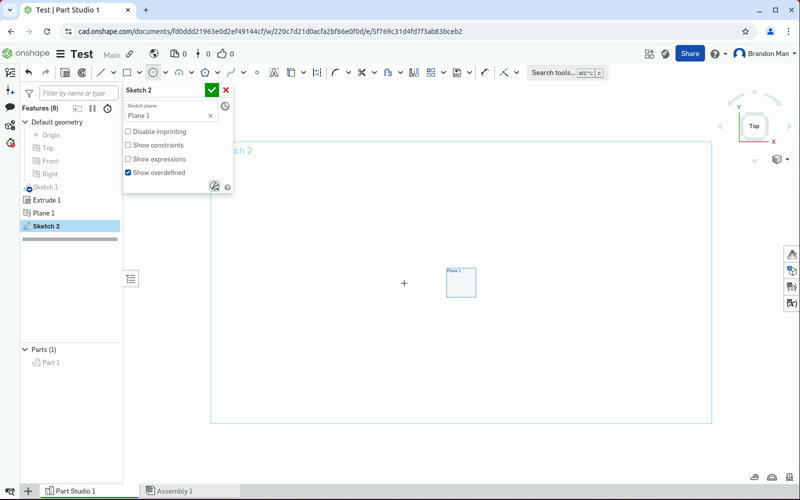
click(404, 282)
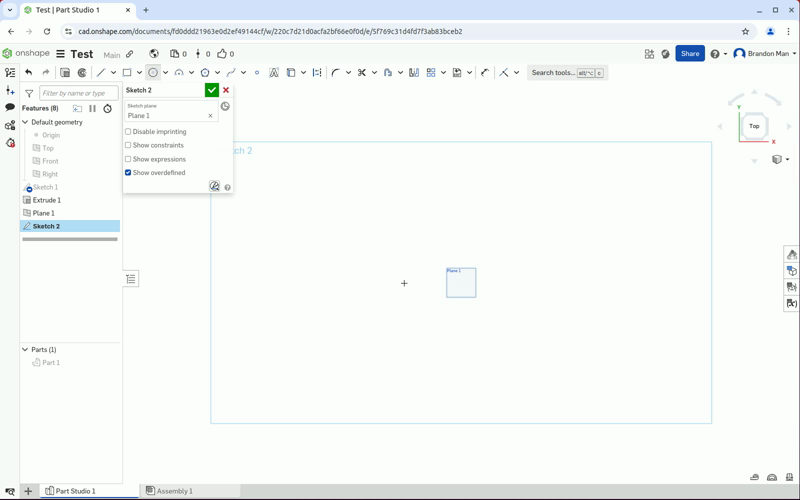
key_up(shift)
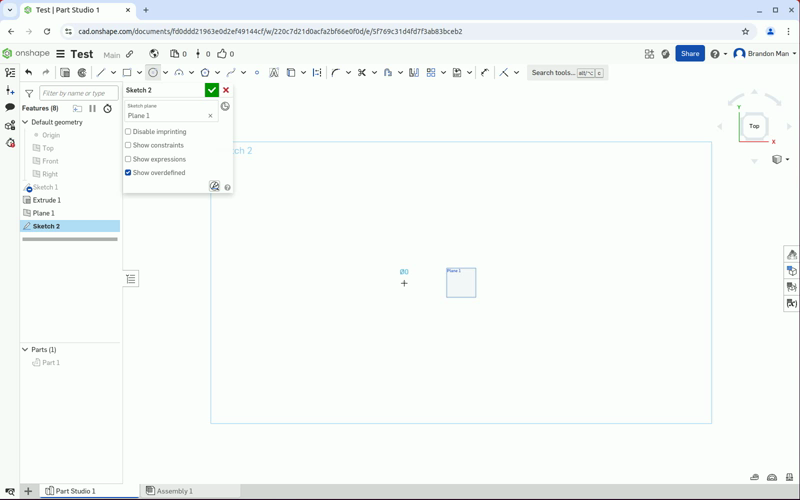
mouse_move(425, 282)
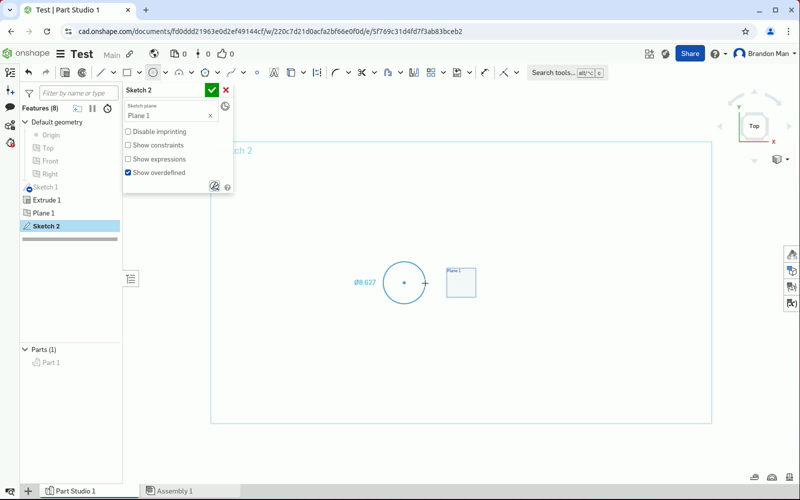
click(425, 282)
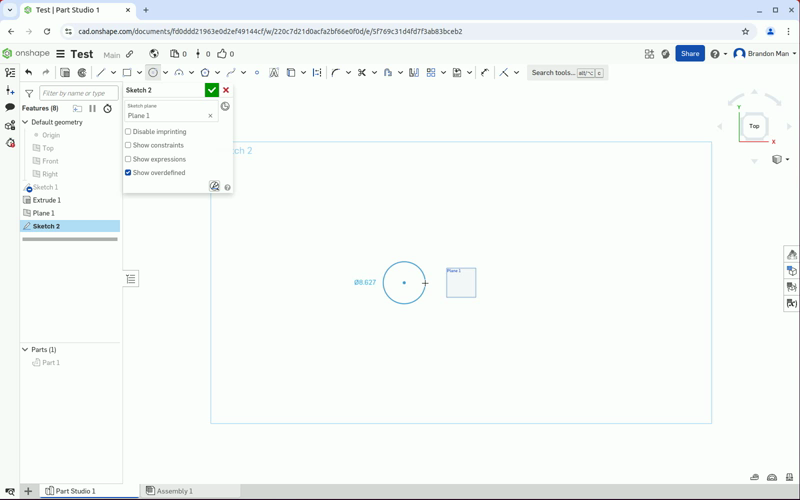
key(esc)
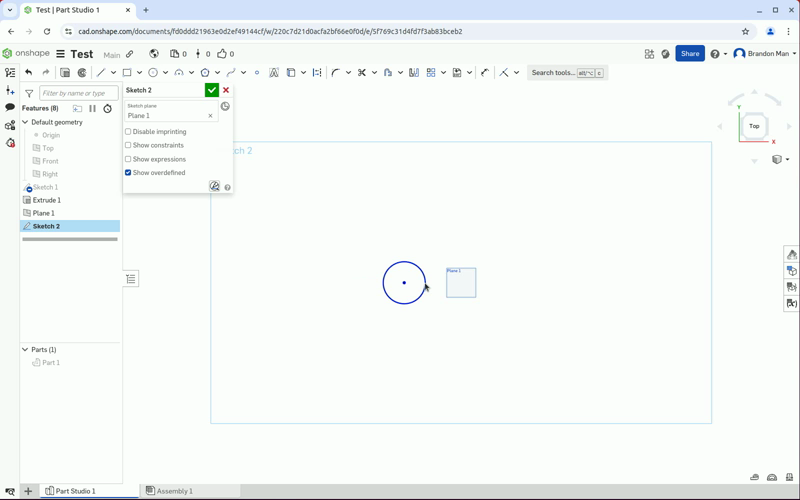
mouse_move(413, 283)
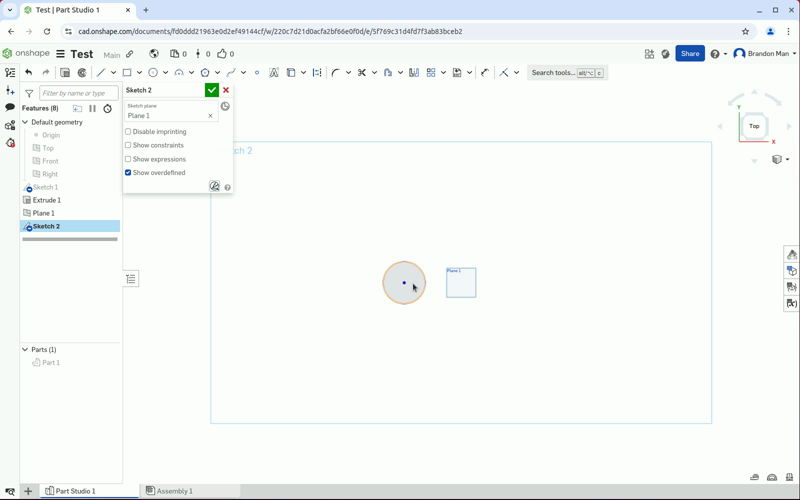
scroll(6)
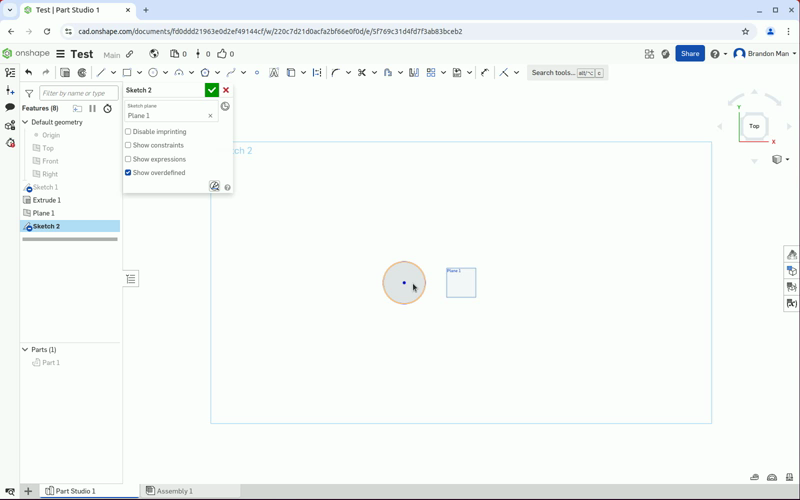
scroll(6)
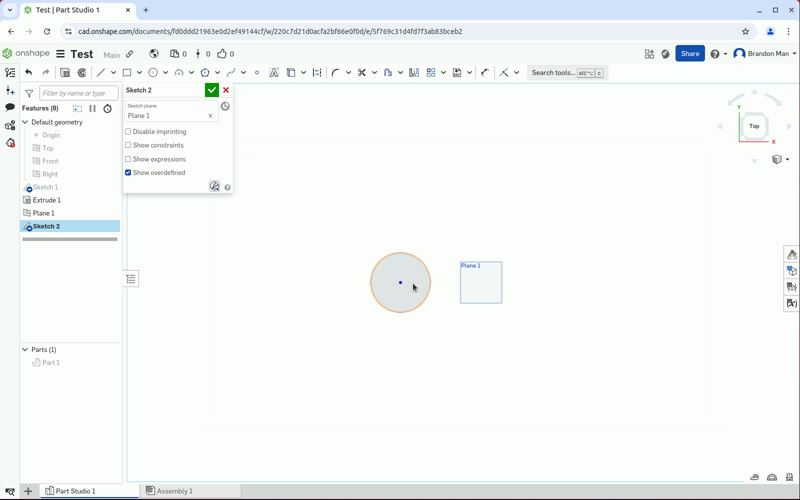
scroll(6)
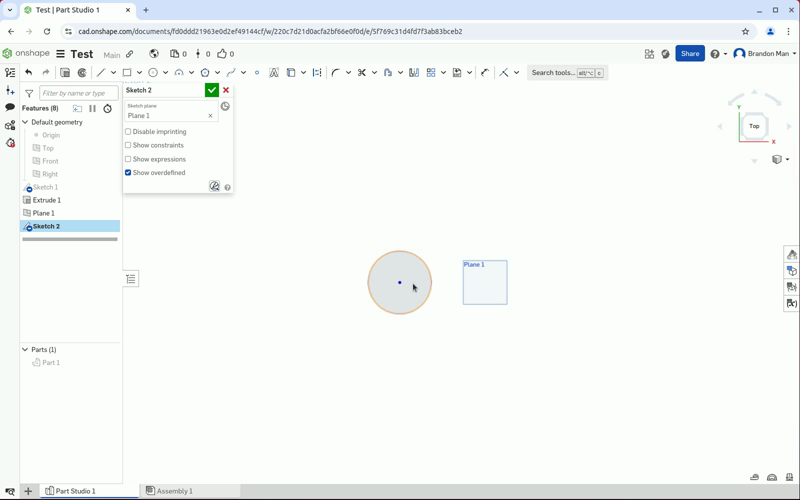
scroll(6)
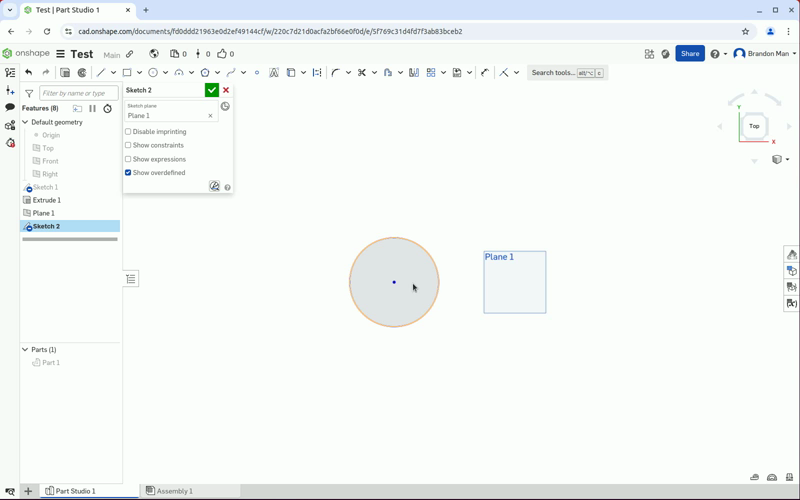
scroll(6)
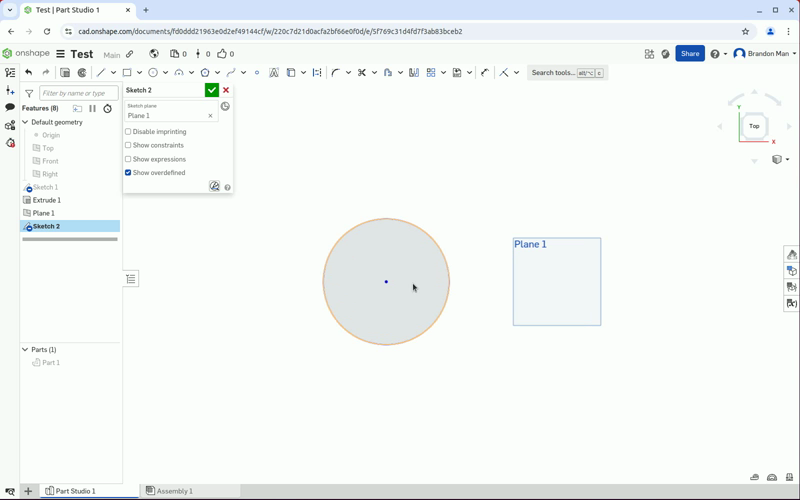
scroll(6)
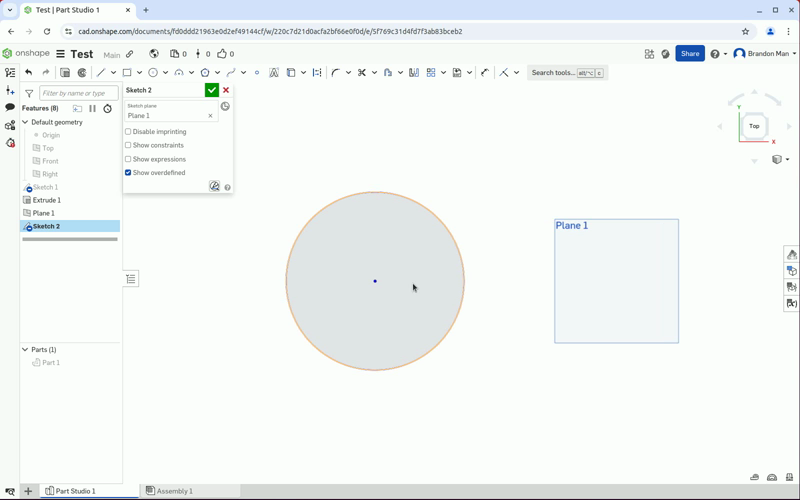
scroll(6)
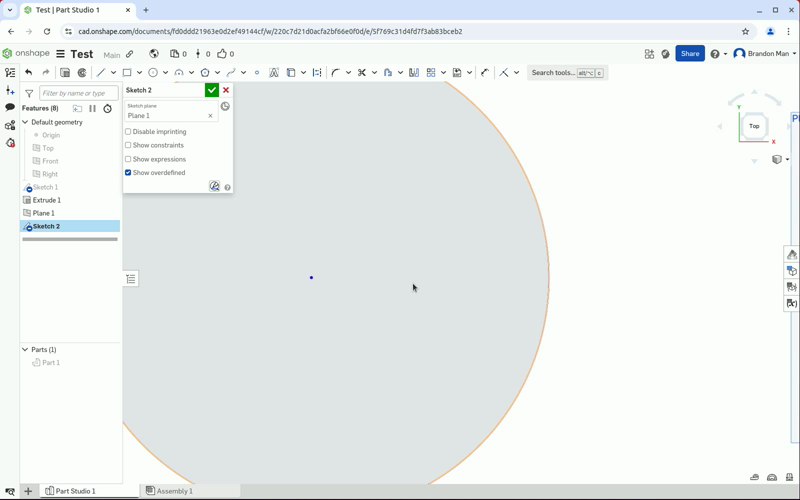
click(413, 283)
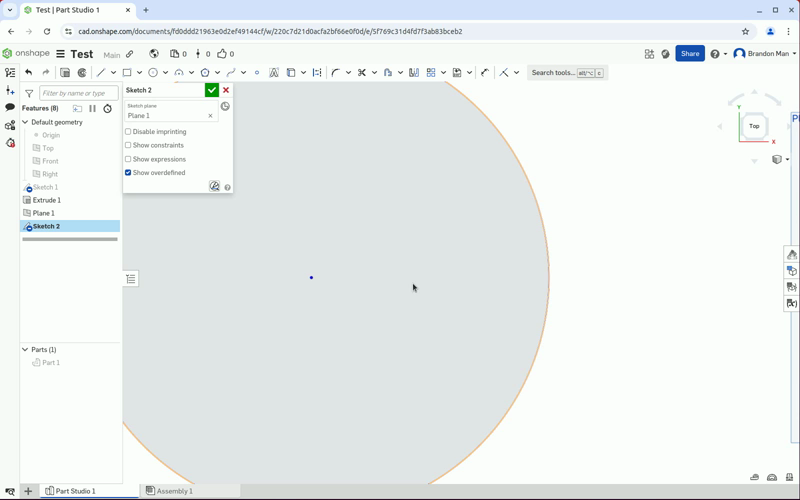
scroll(-6)
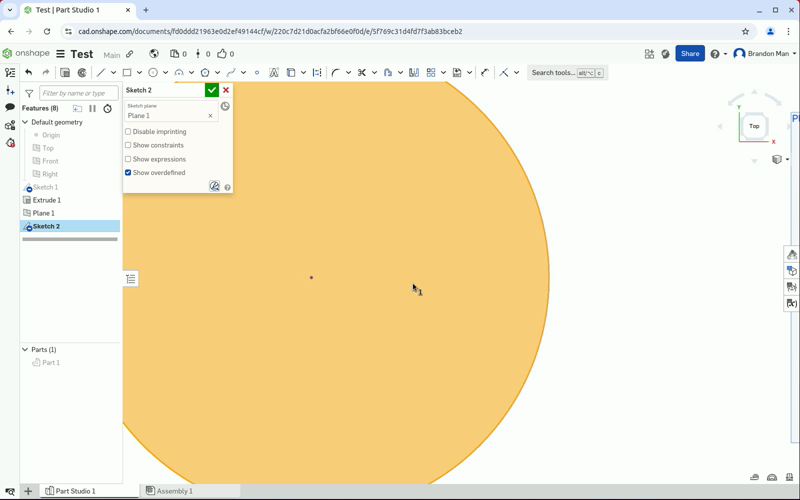
scroll(-6)
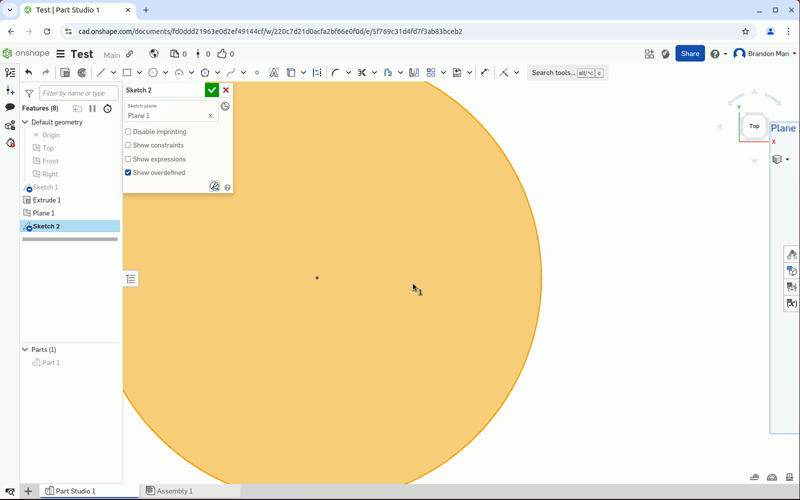
scroll(-6)
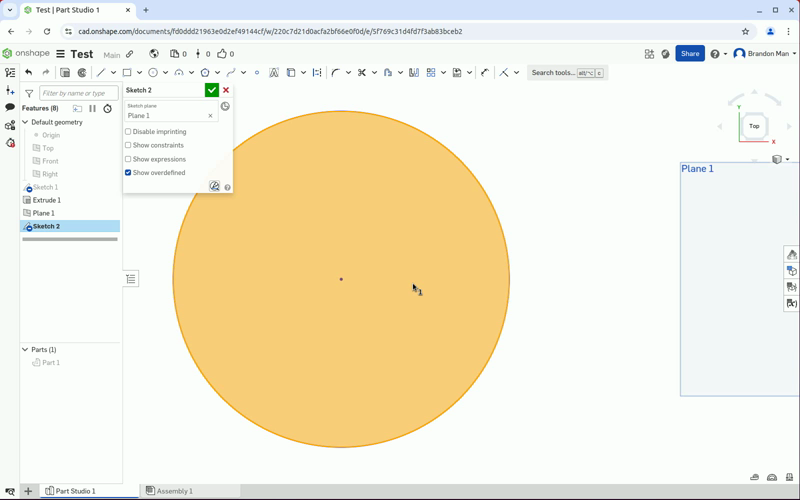
scroll(-6)
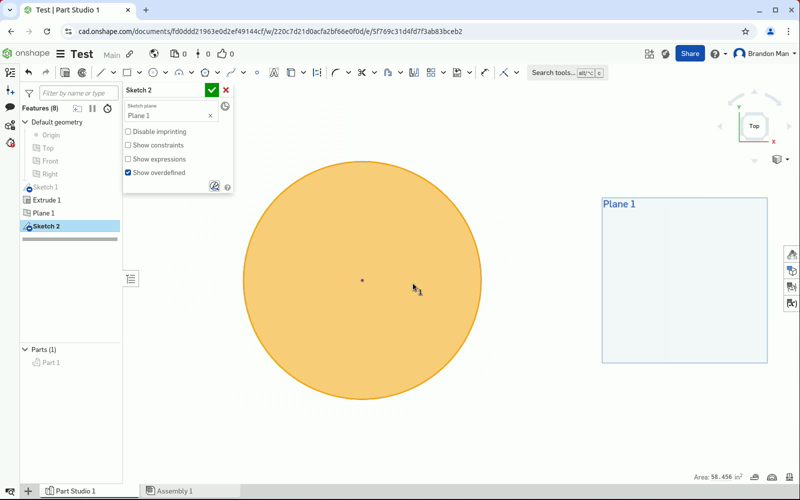
scroll(-6)
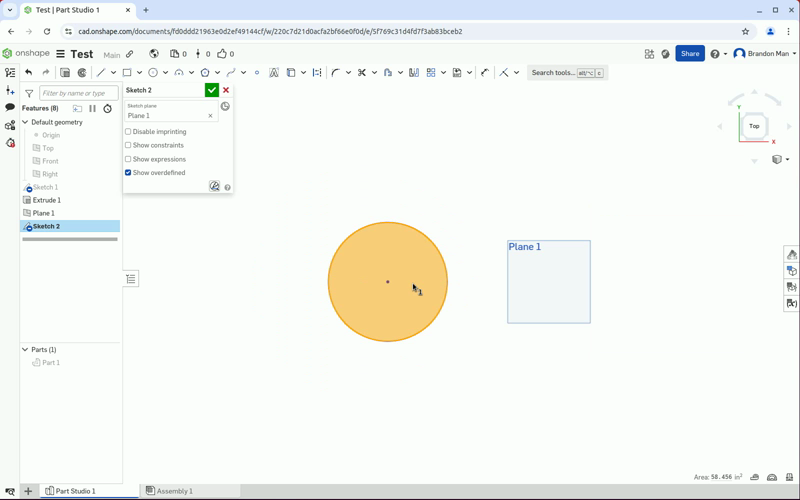
scroll(-6)
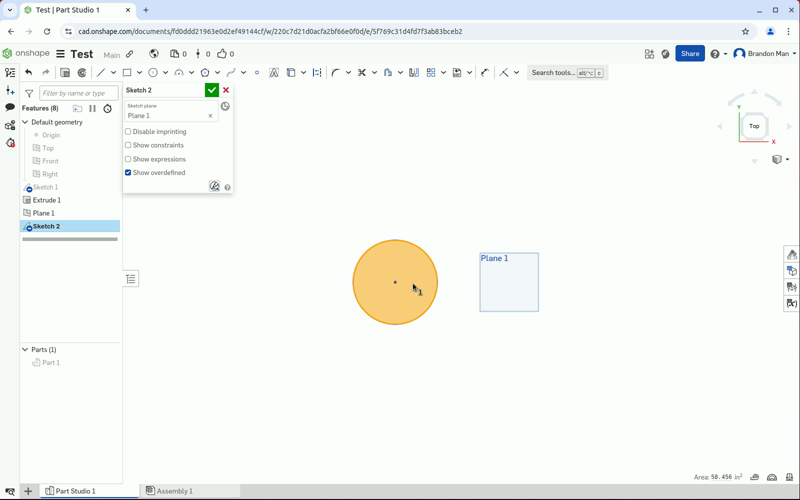
scroll(-6)
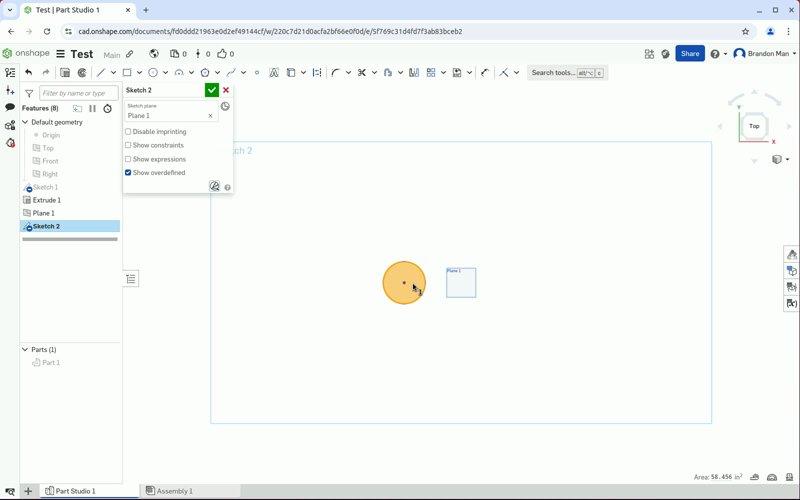
mouse_move(73, 352)
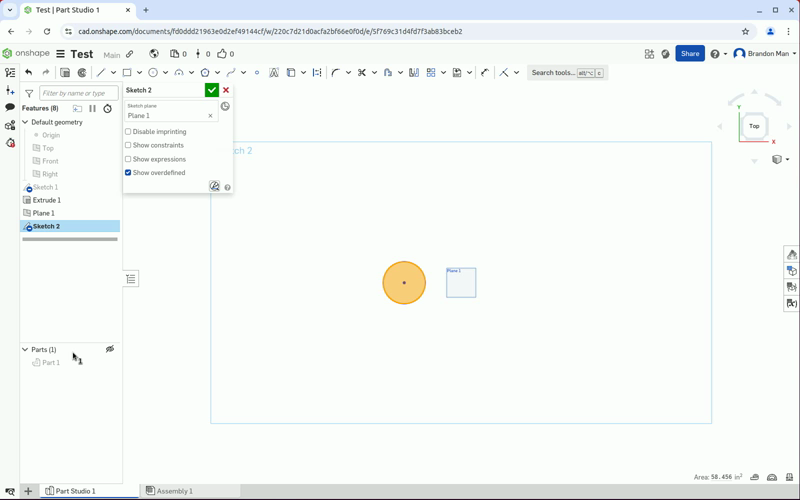
key(shift+y)
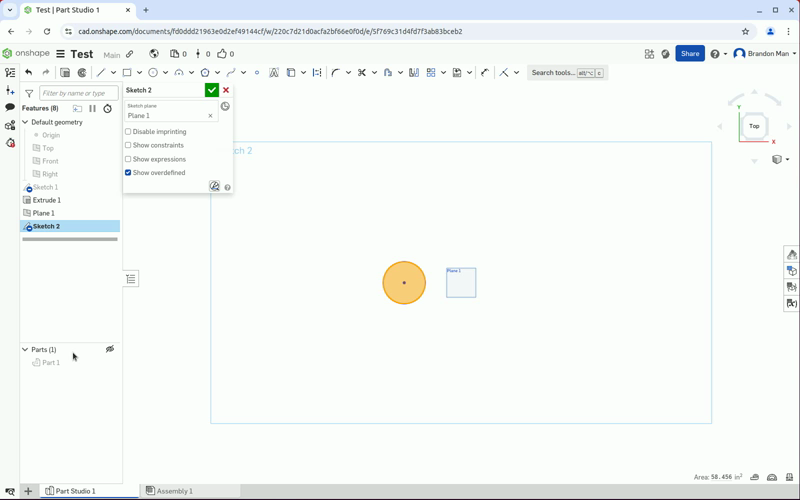
key(shift+e)
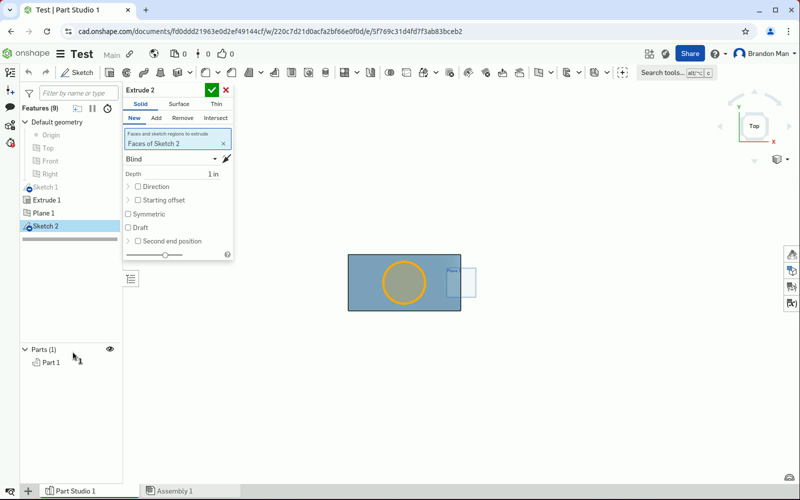
mouse_move(143, 106)
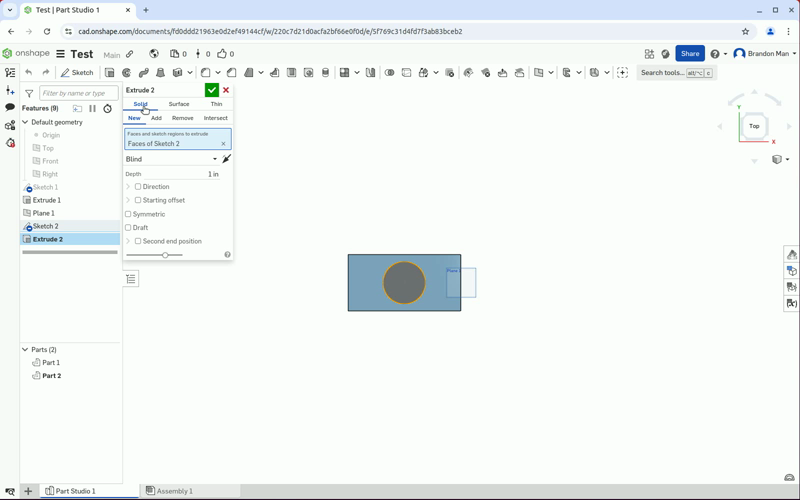
click(143, 106)
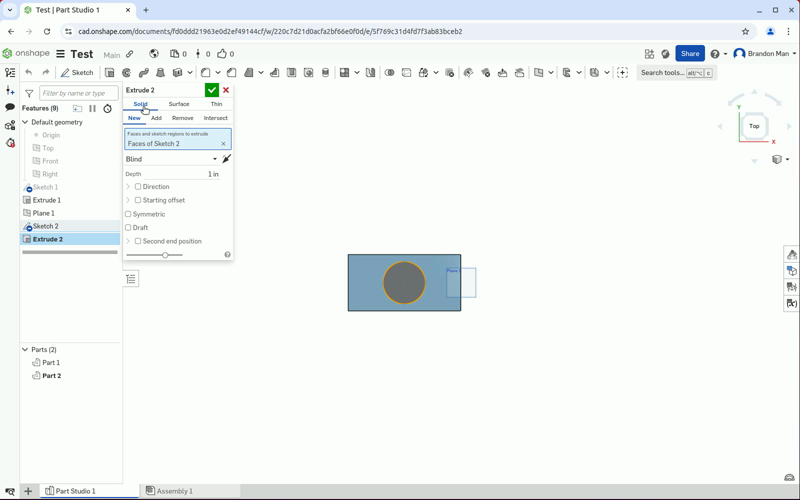
mouse_move(137, 120)
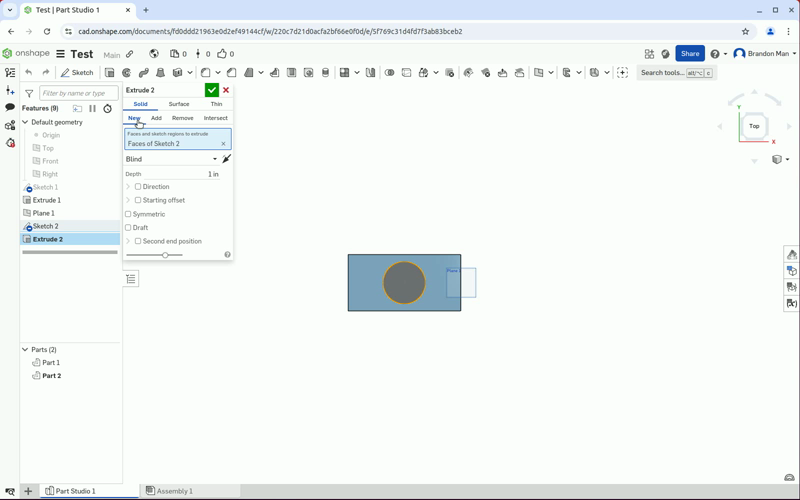
click(137, 120)
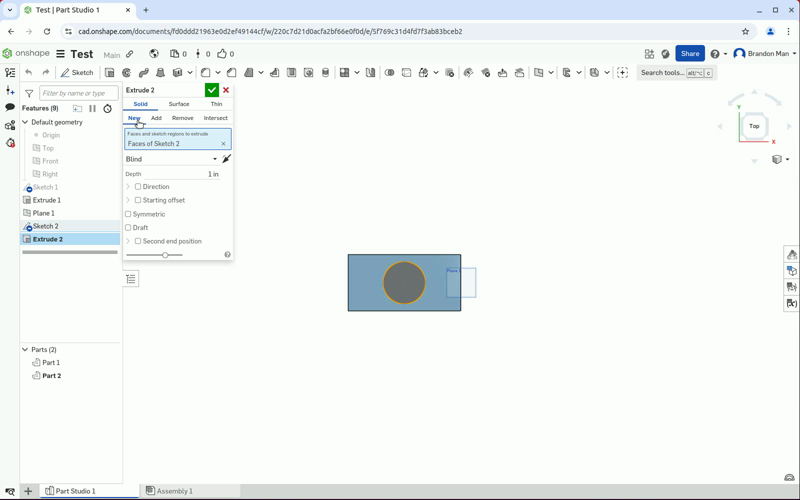
key(tab, 4)
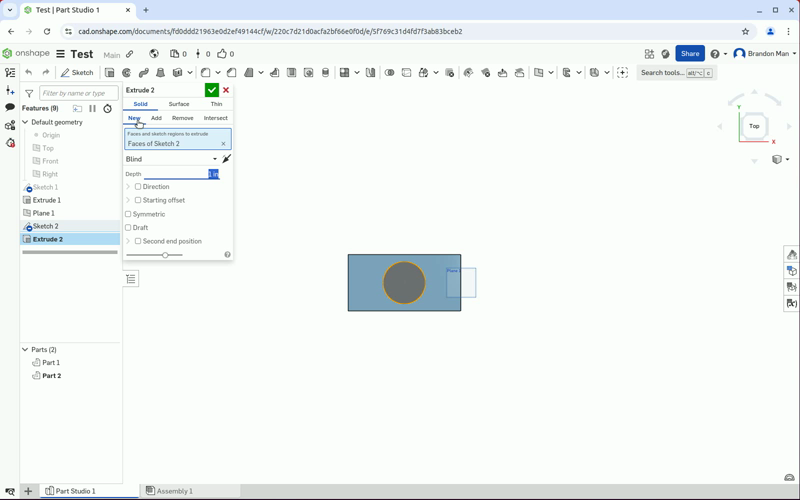
text(5.777)
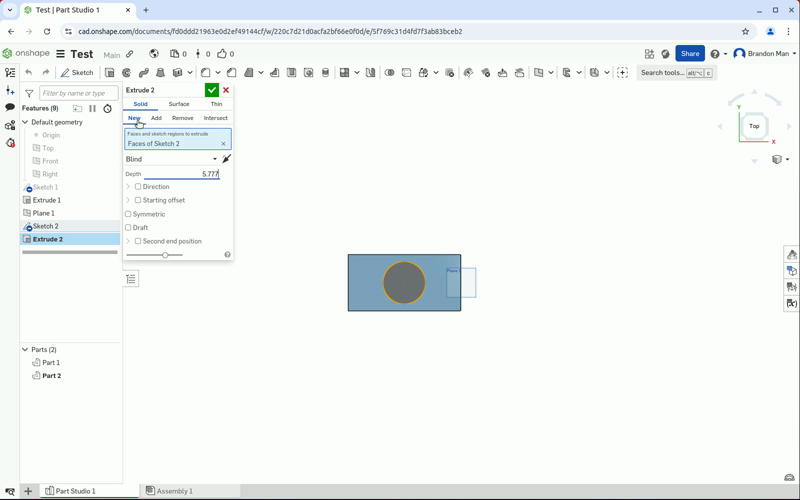
key(enter)
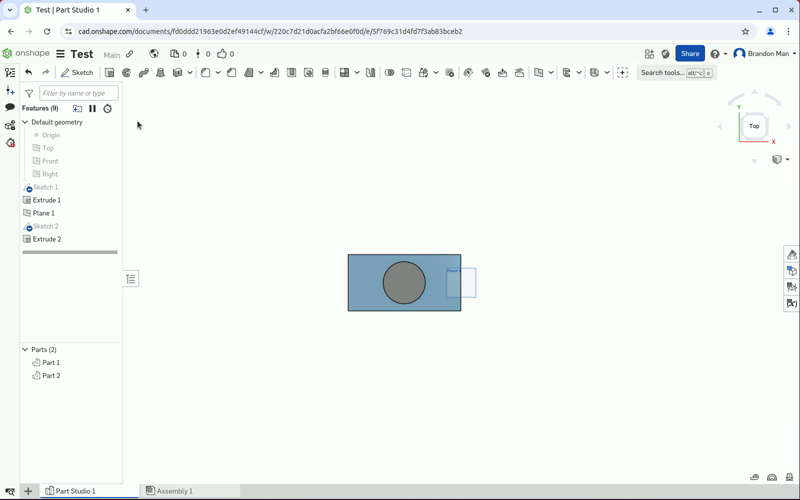
key(shift+h)
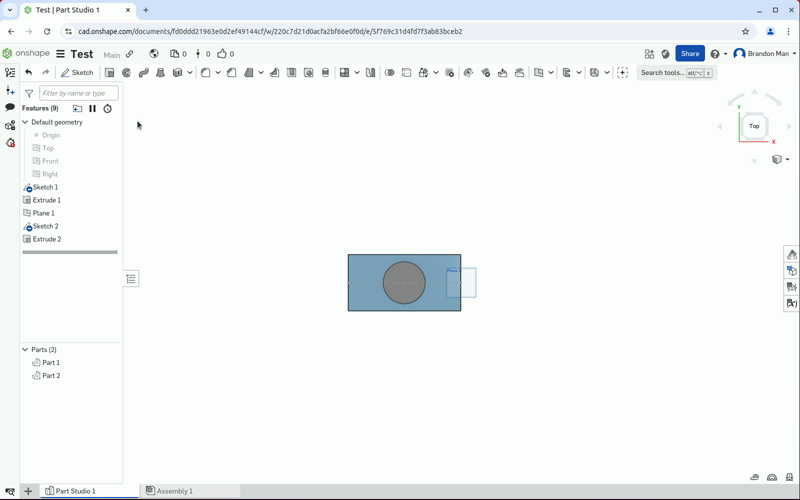
key(shift+h)
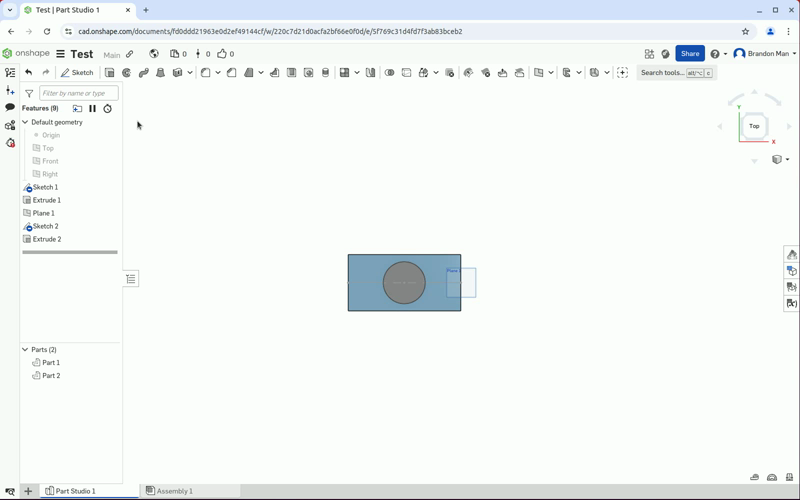
key(shift+7)
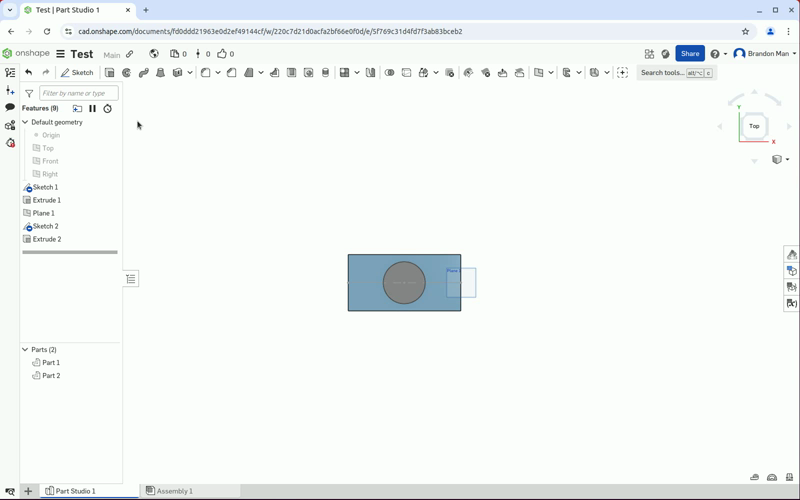
key(up, 3)
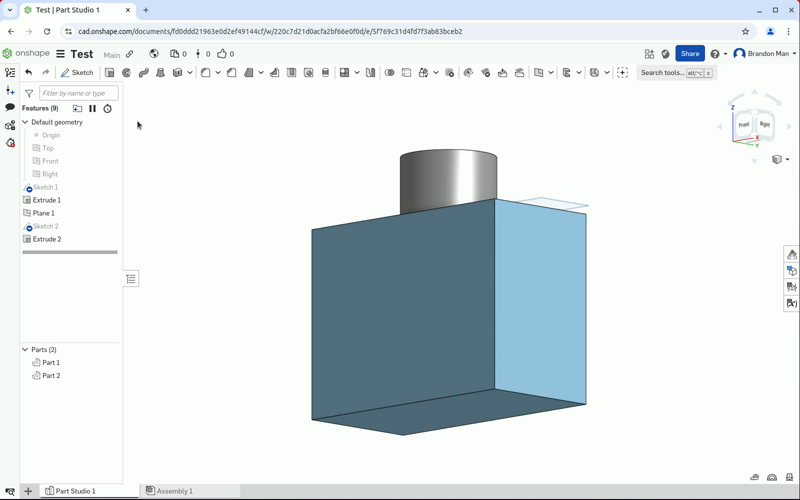
key(left, 3)
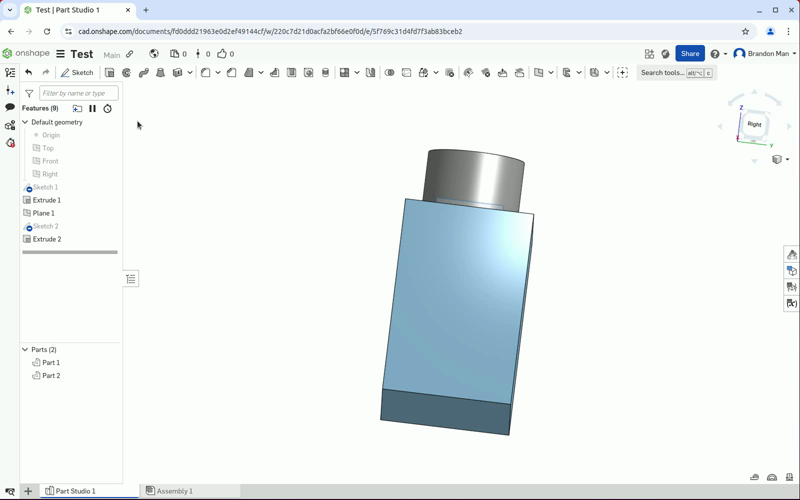
key(right, 3)
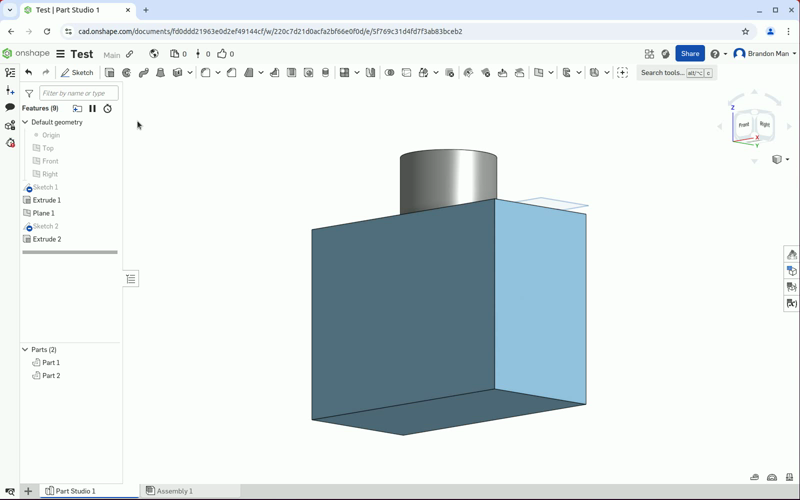
key(down, 3)
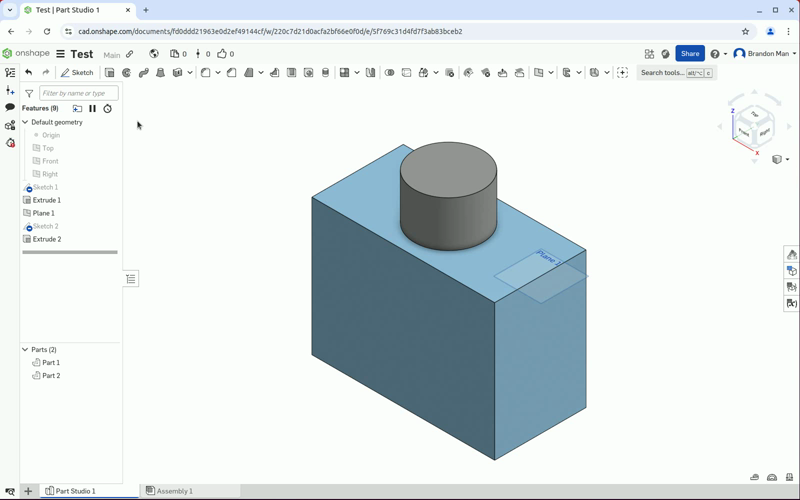
mouse_move(73, 189)
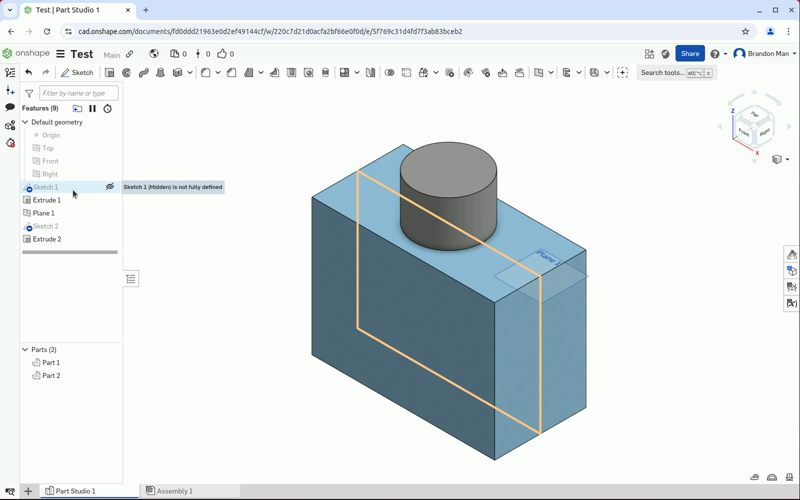
click(73, 189)